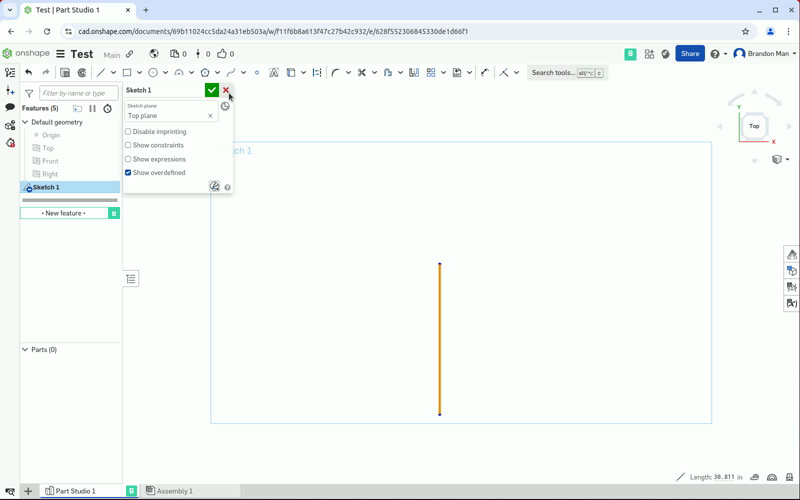
key(shift+h)
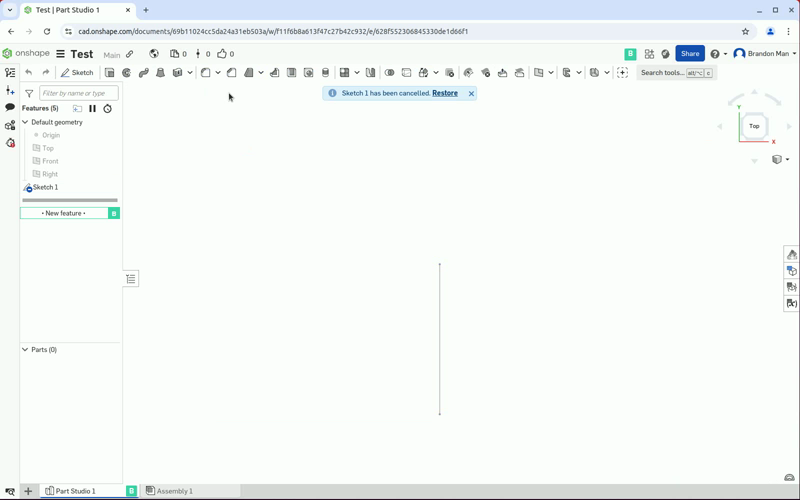
key(shift+s)
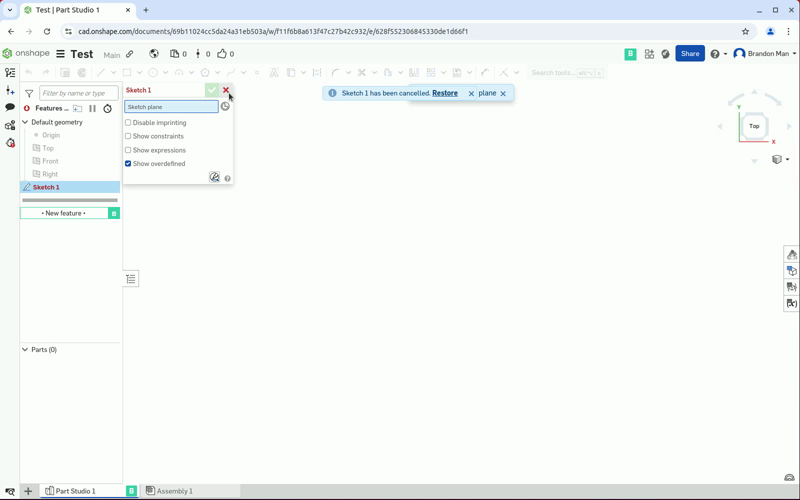
mouse_move(73, 150)
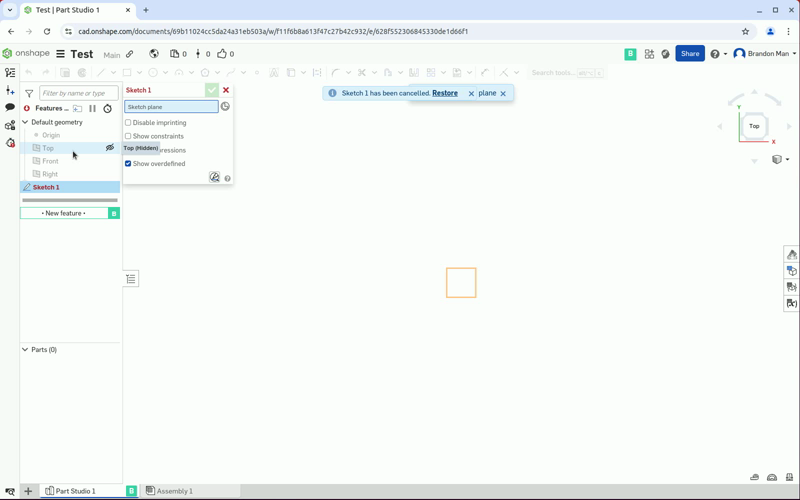
click(73, 150)
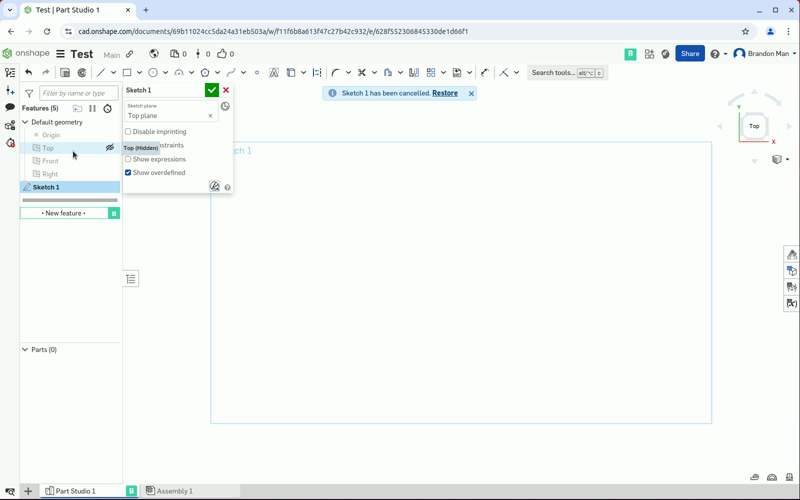
mouse_move(73, 352)
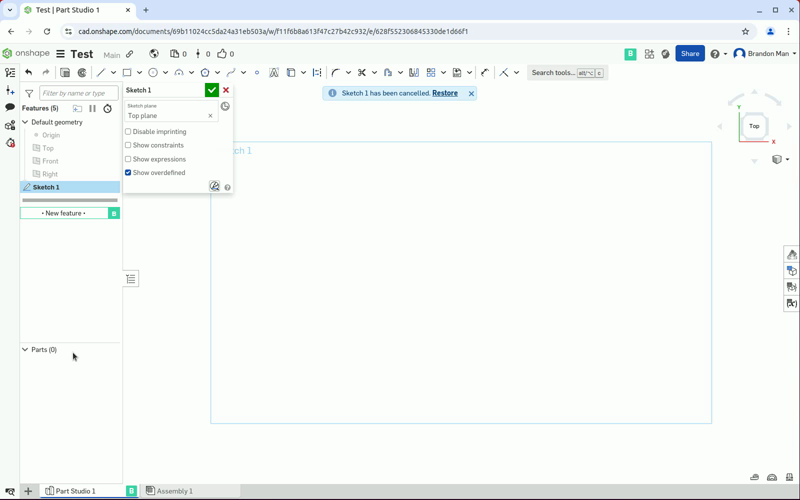
key(y)
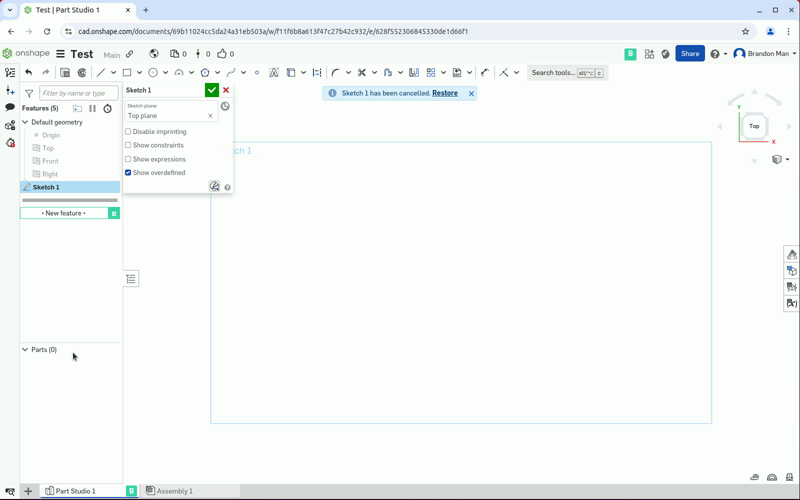
key(c)
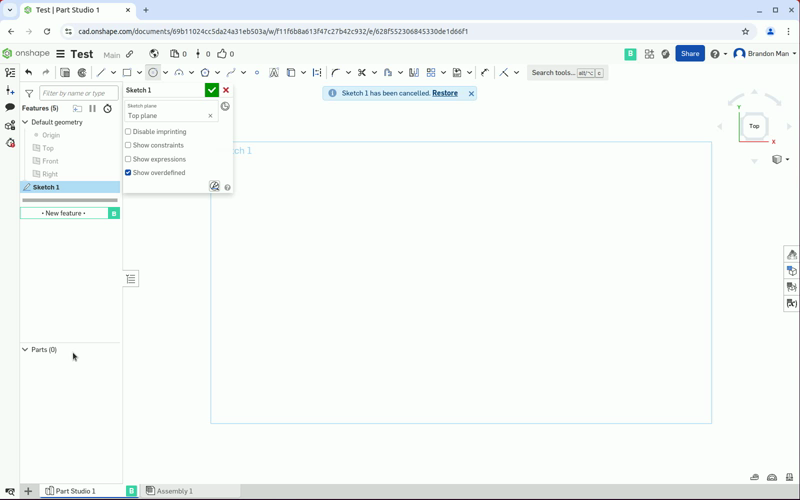
key_down(shift)
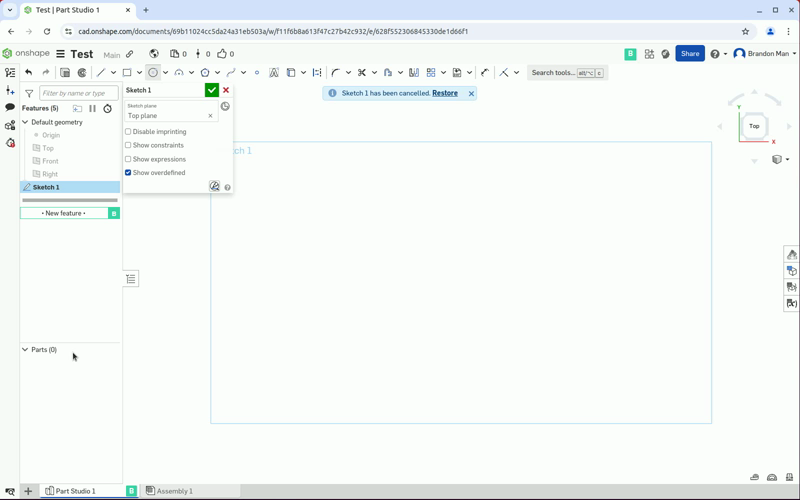
mouse_move(461, 282)
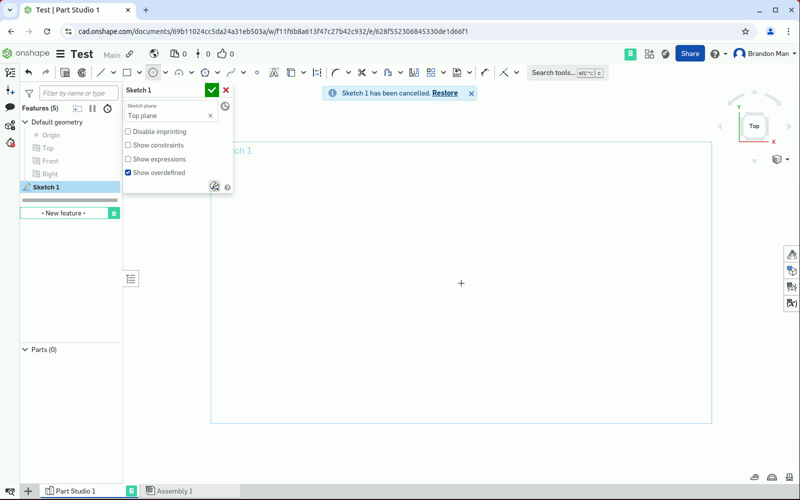
click(461, 282)
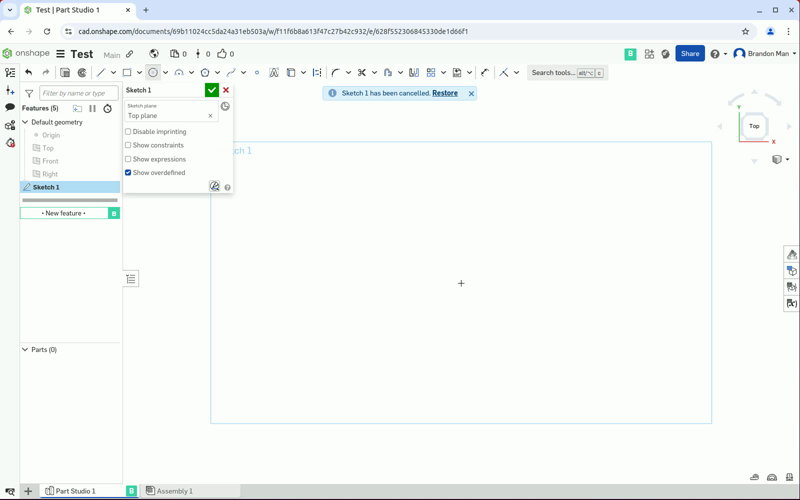
key_up(shift)
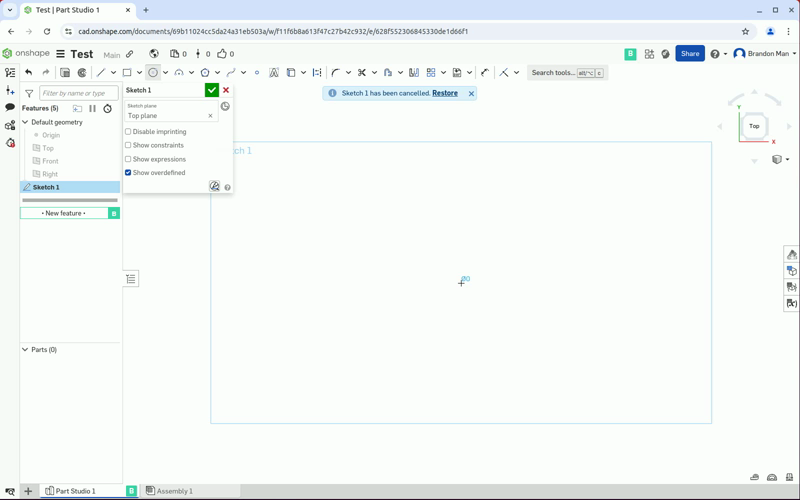
mouse_move(545, 282)
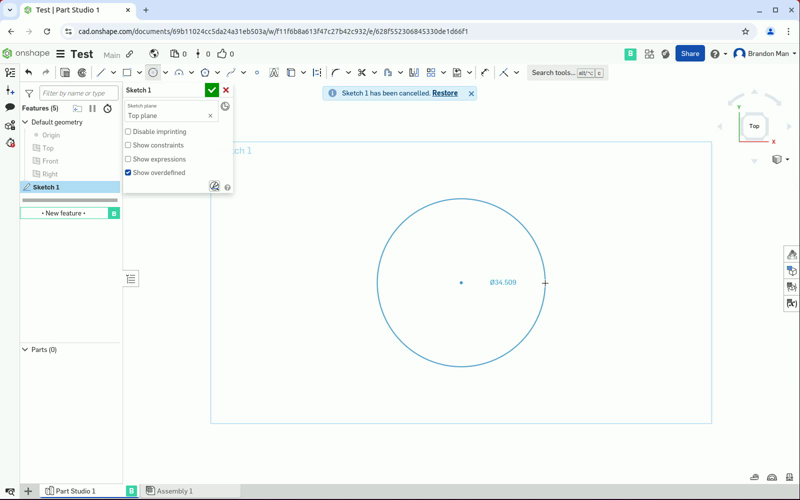
click(545, 282)
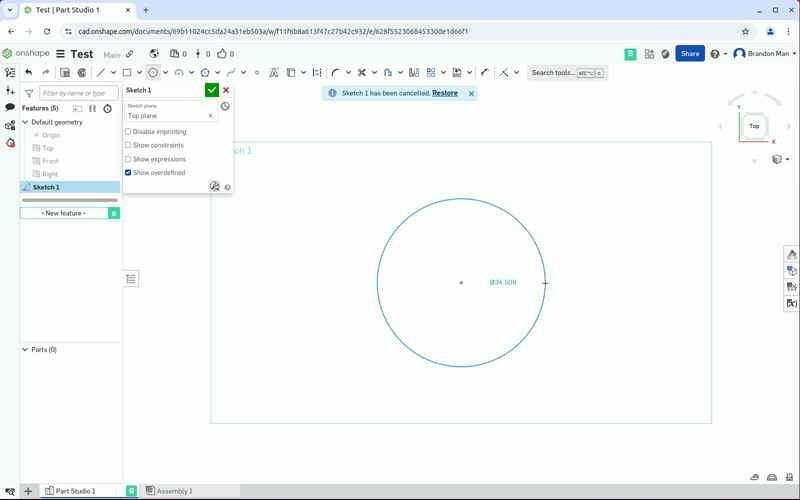
key(esc)
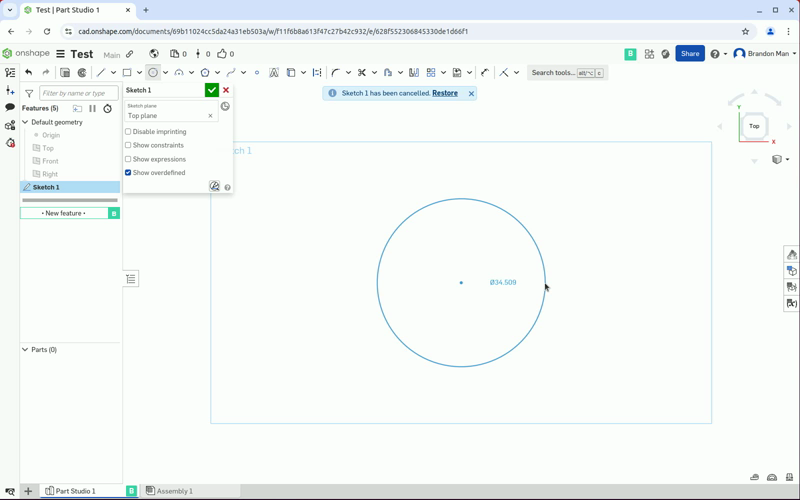
mouse_move(427, 299)
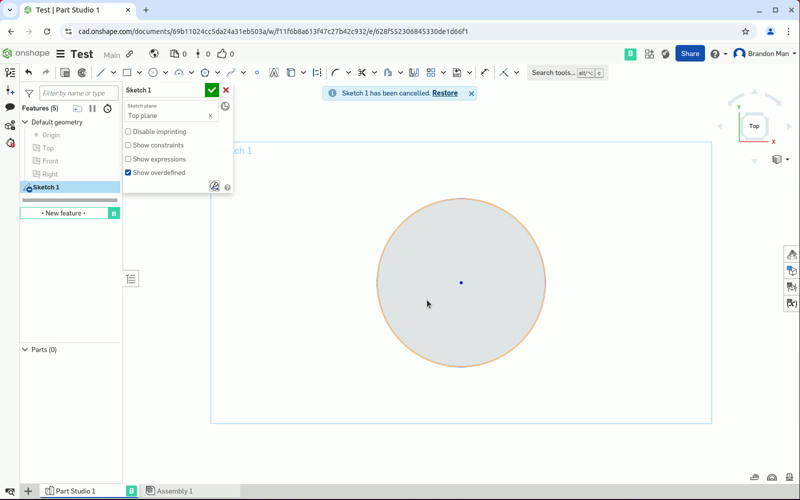
click(427, 299)
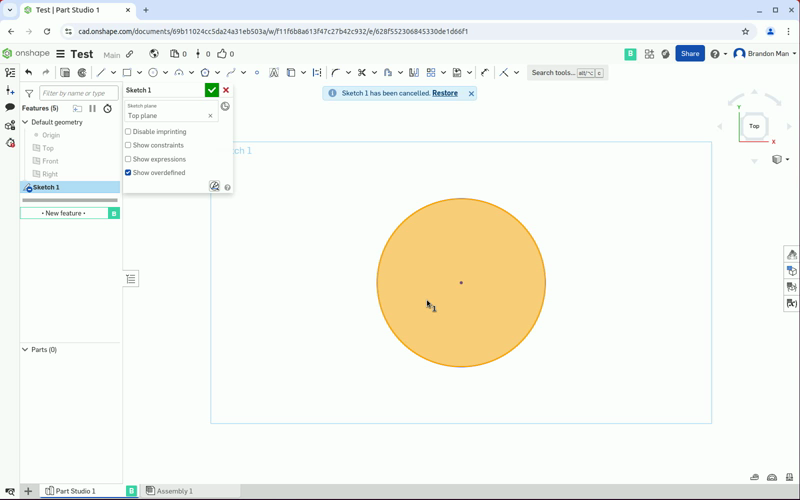
mouse_move(73, 352)
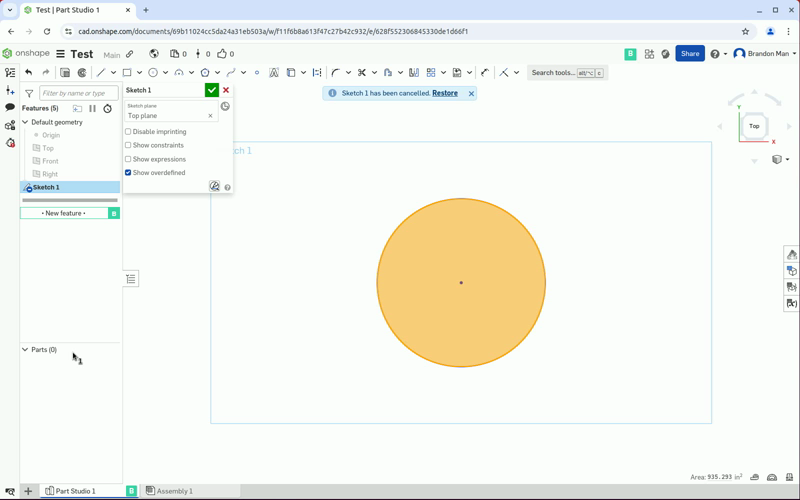
key(shift+y)
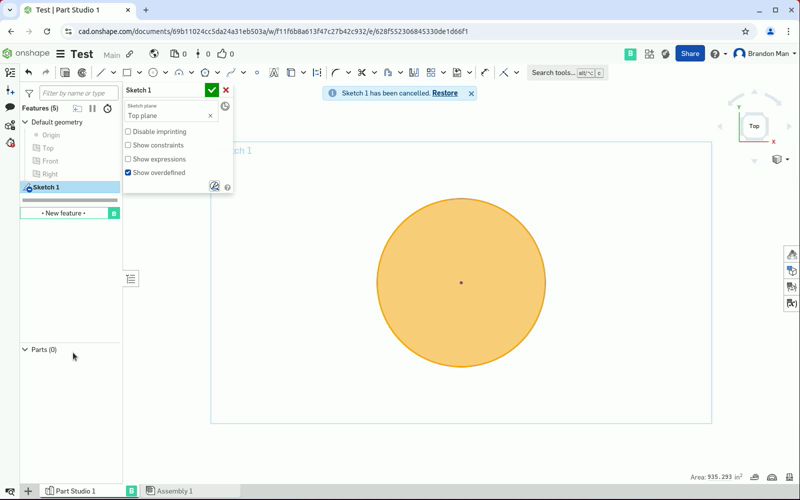
key(shift+e)
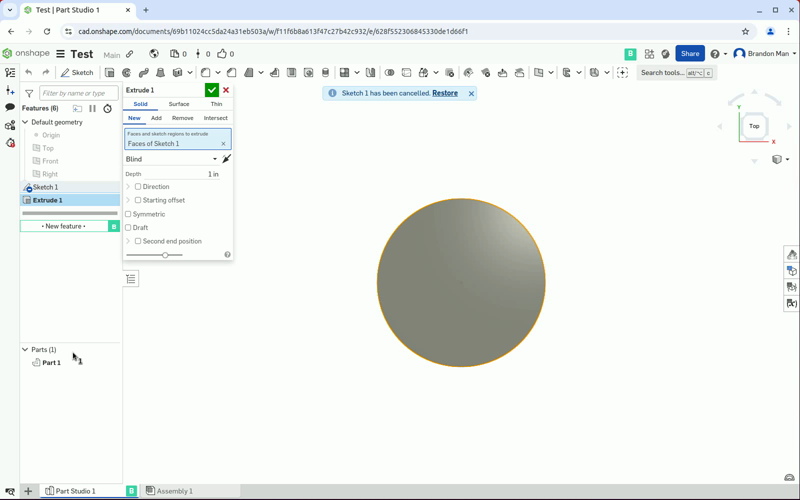
mouse_move(143, 106)
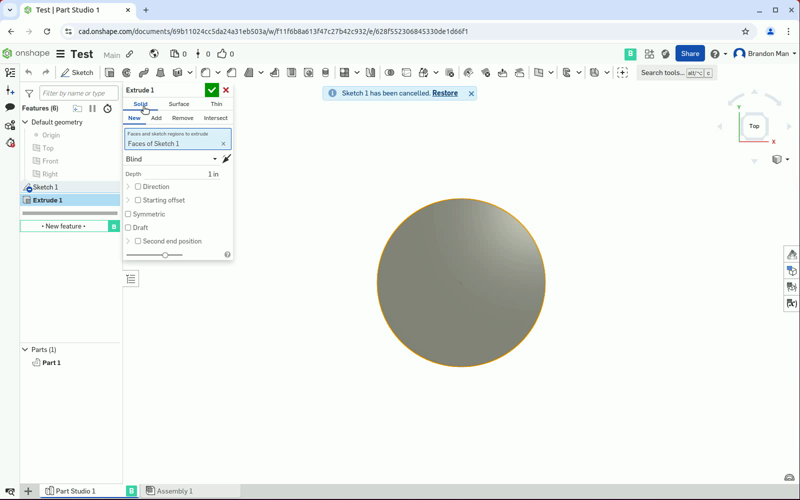
click(143, 106)
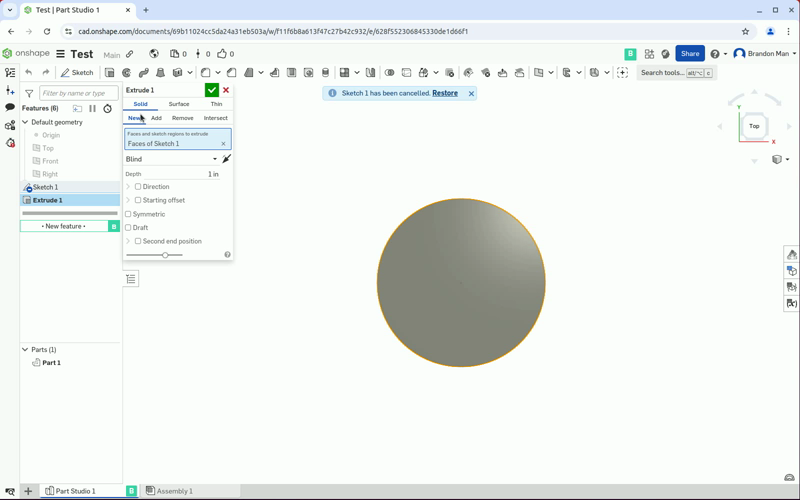
mouse_move(137, 120)
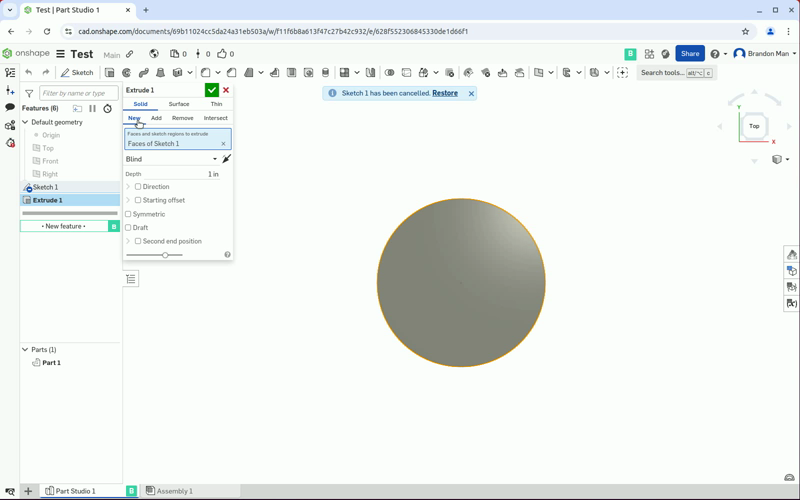
click(137, 120)
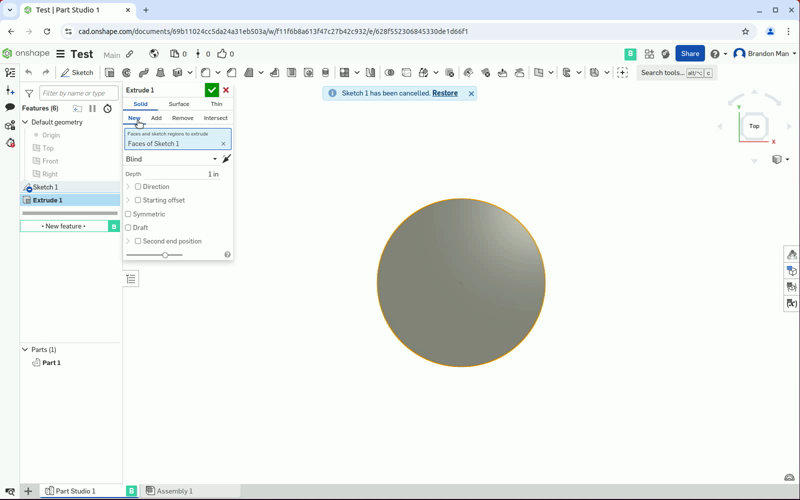
key(tab, 4)
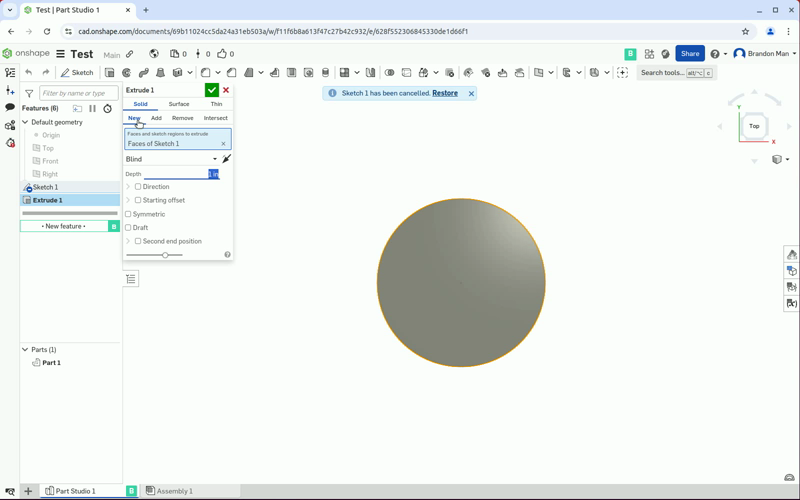
text(23.108)
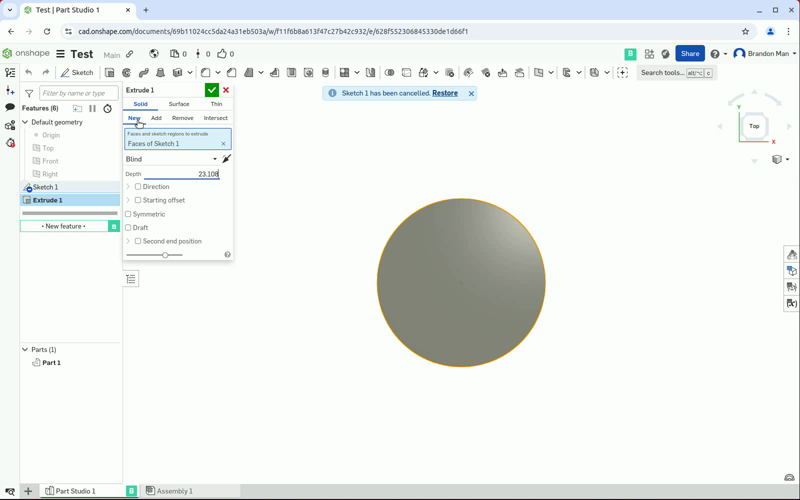
key(enter)
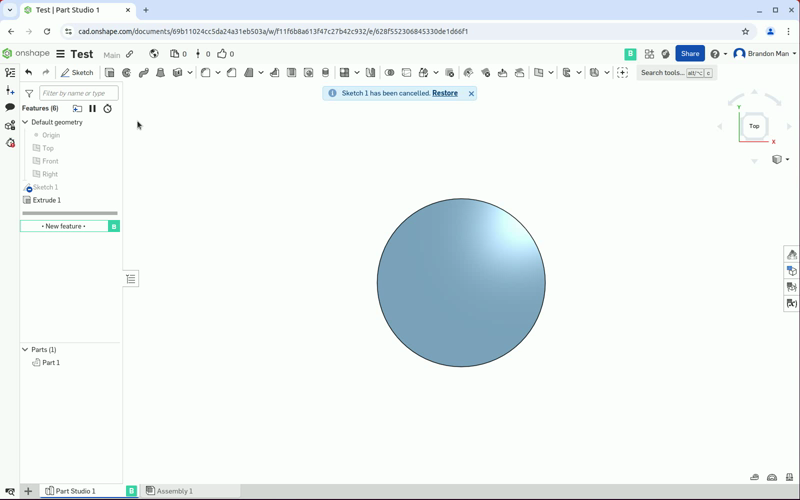
key(shift+h)
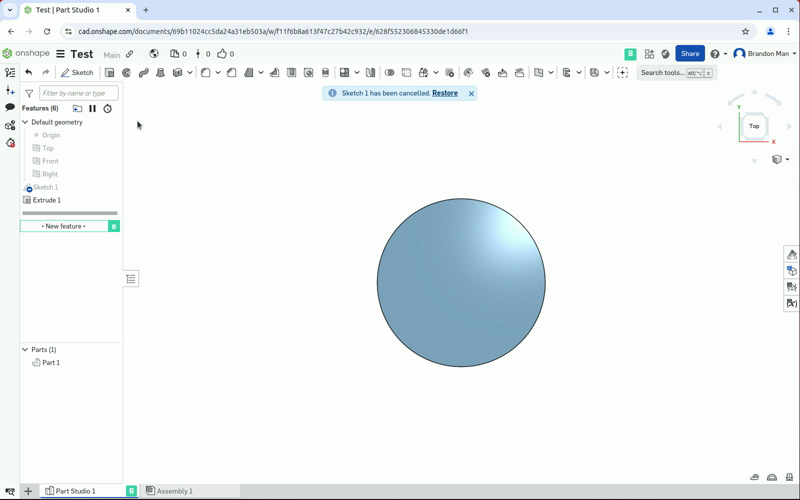
key(shift+h)
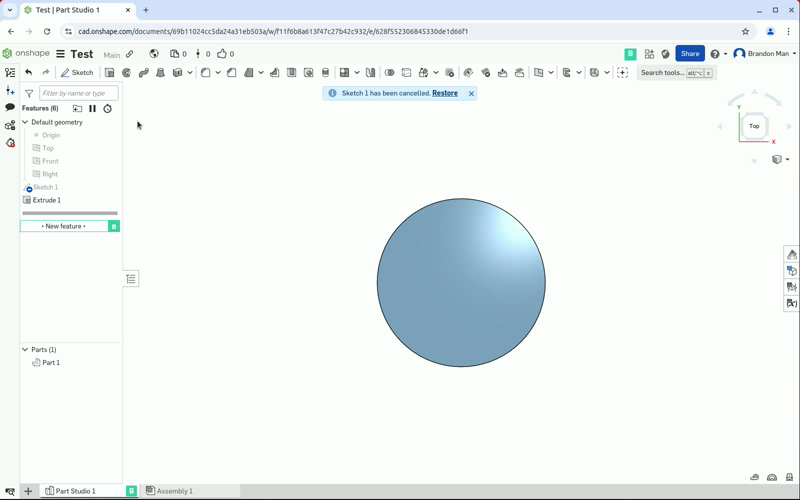
mouse_move(73, 189)
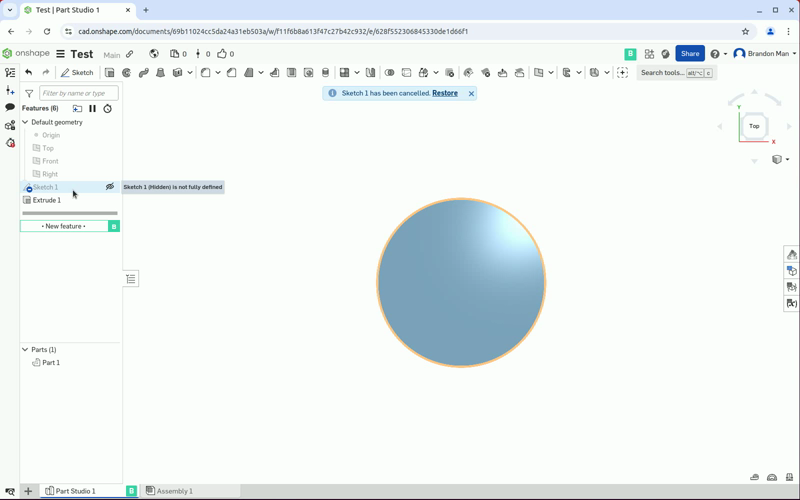
click(73, 189)
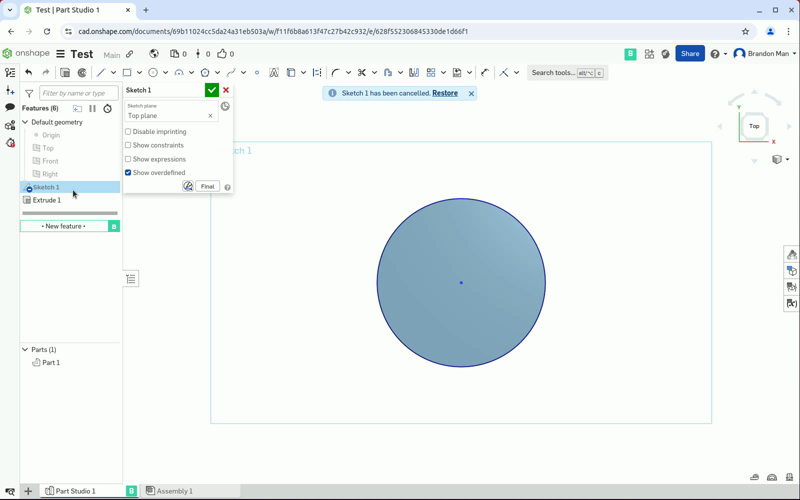
mouse_move(229, 92)
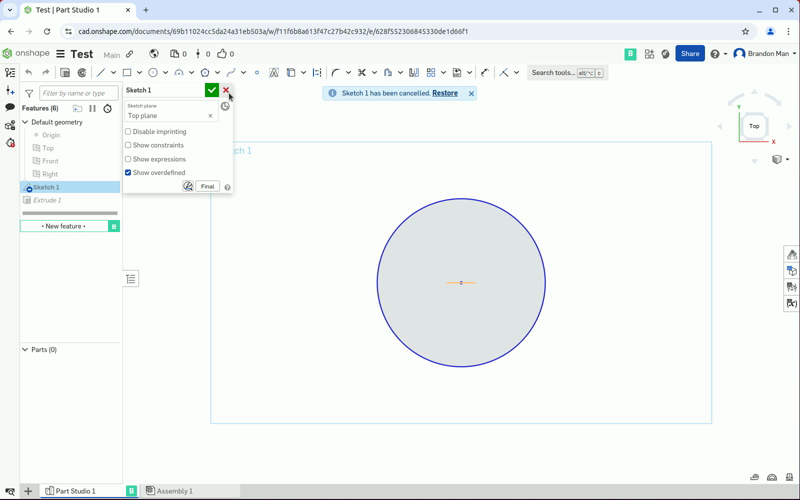
click(229, 92)
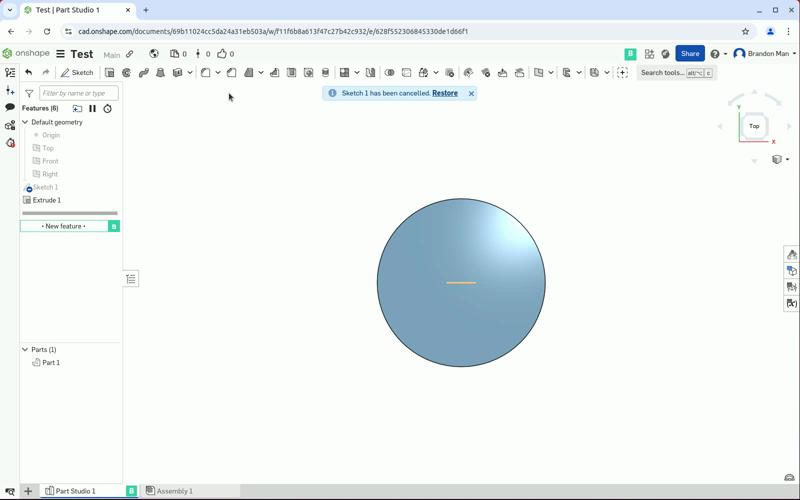
mouse_move(541, 75)
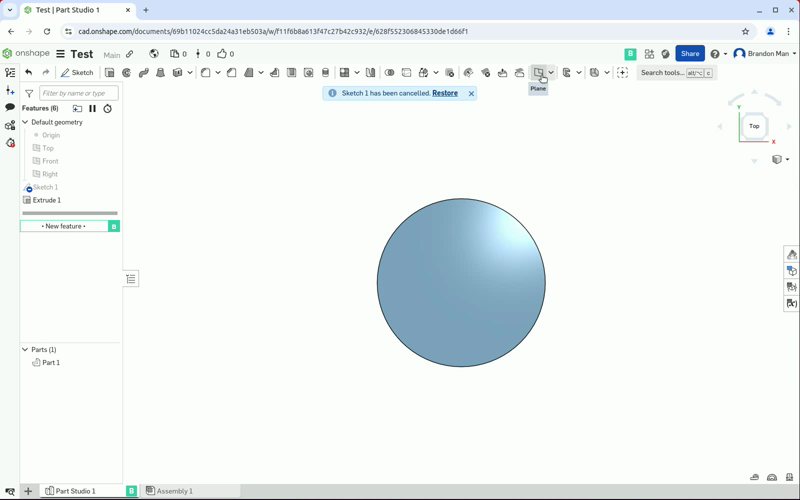
click(541, 75)
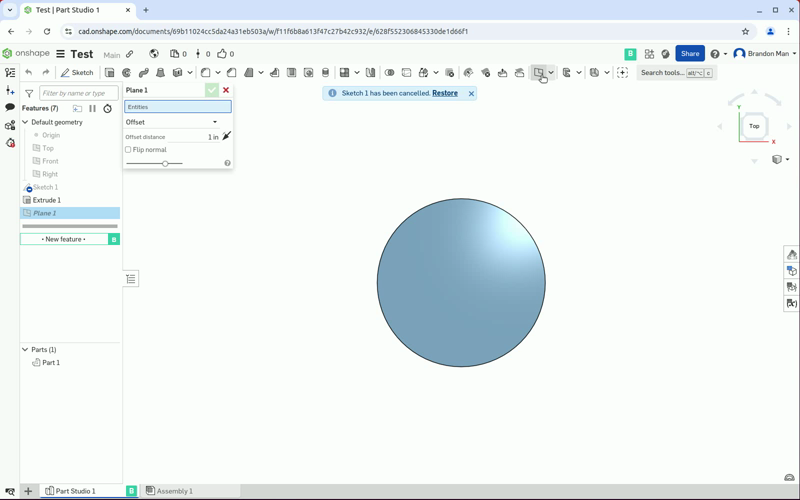
mouse_move(73, 150)
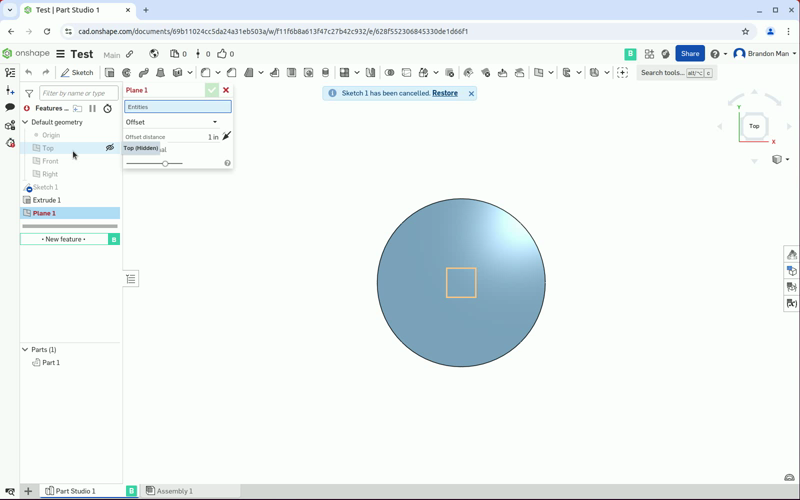
click(73, 150)
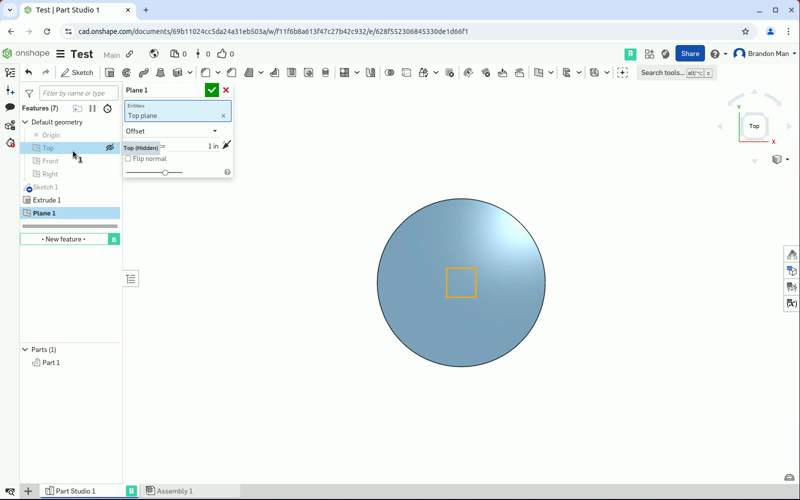
key(tab, 2)
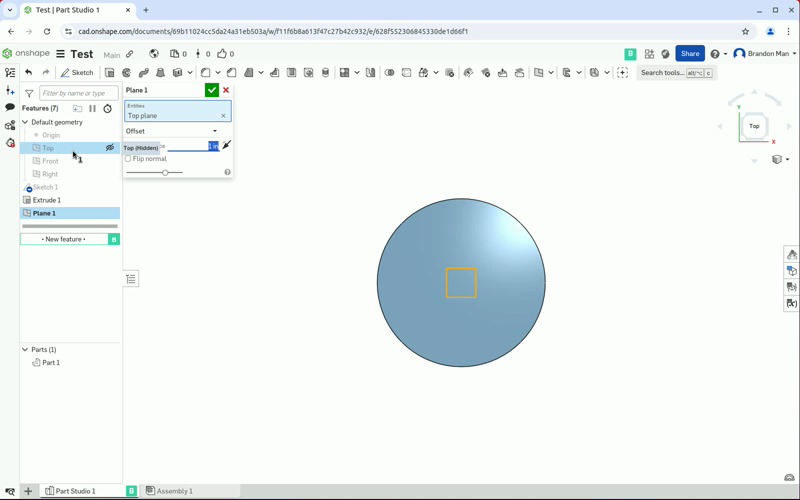
text(23.108)
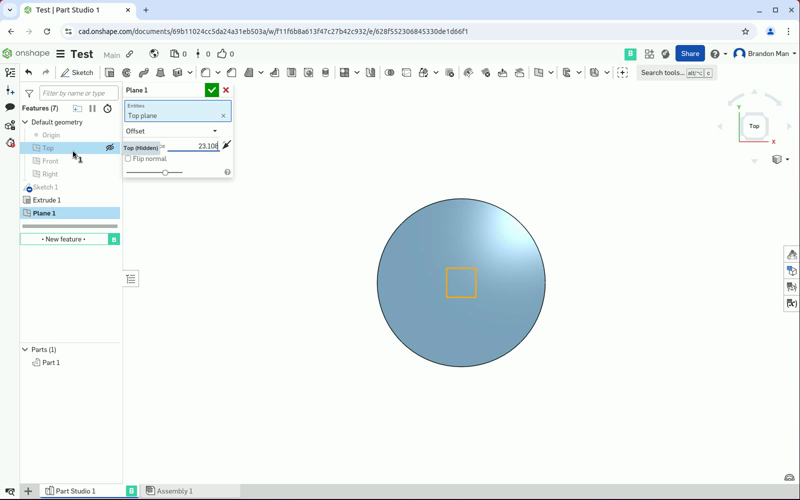
key(enter, 2)
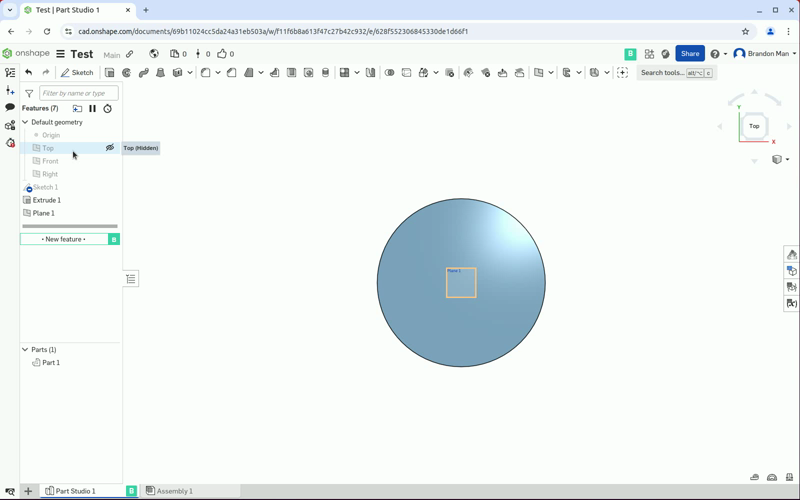
key(shift+s)
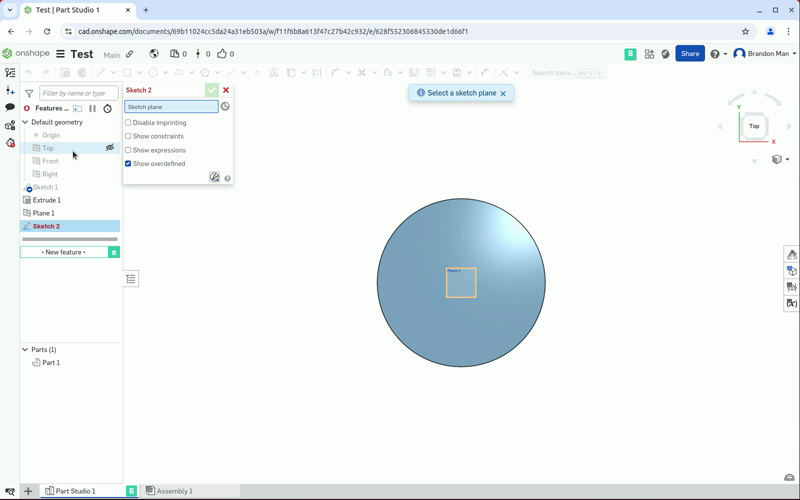
mouse_move(73, 215)
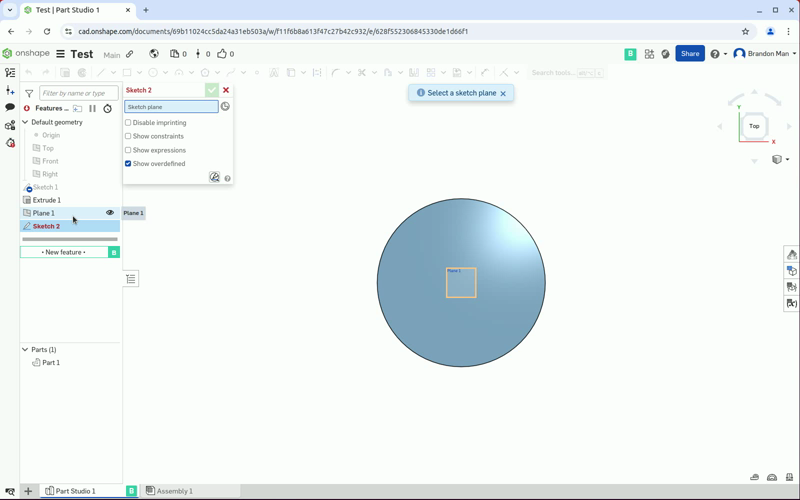
click(73, 215)
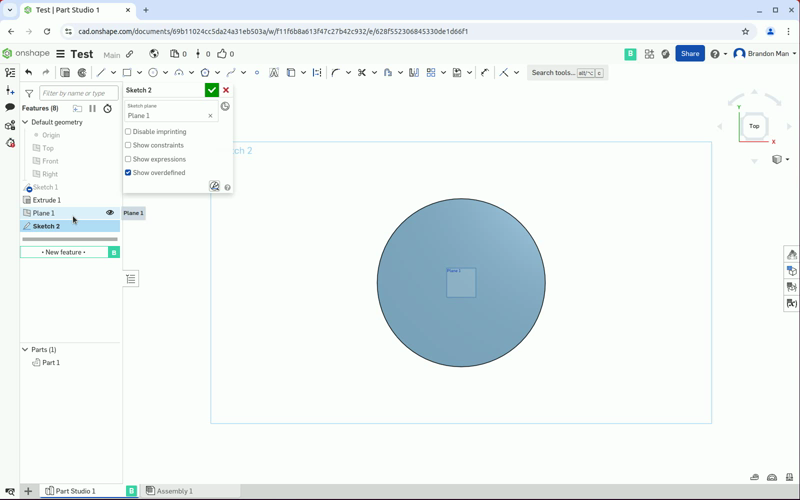
mouse_move(73, 352)
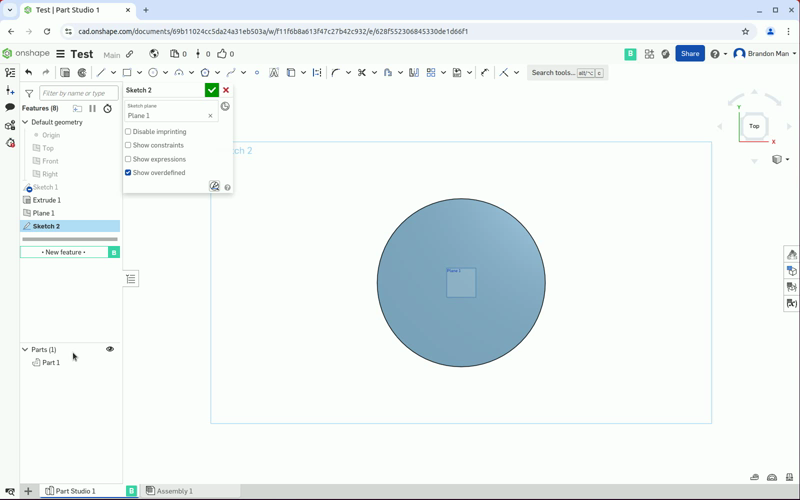
key(y)
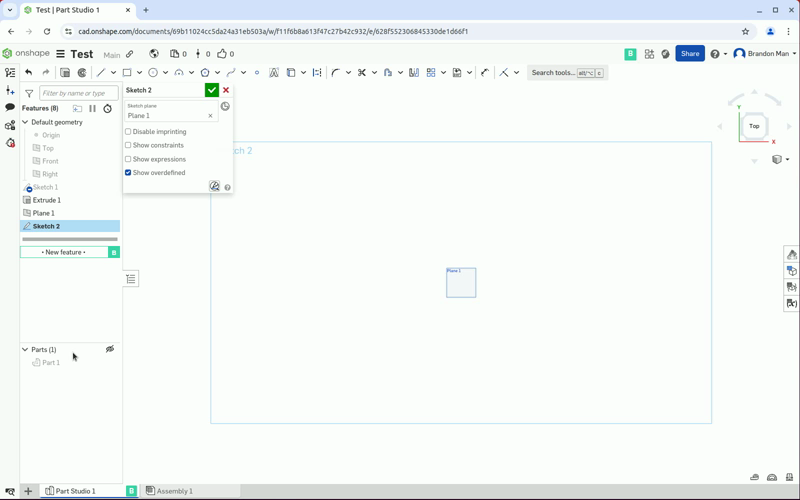
key(l)
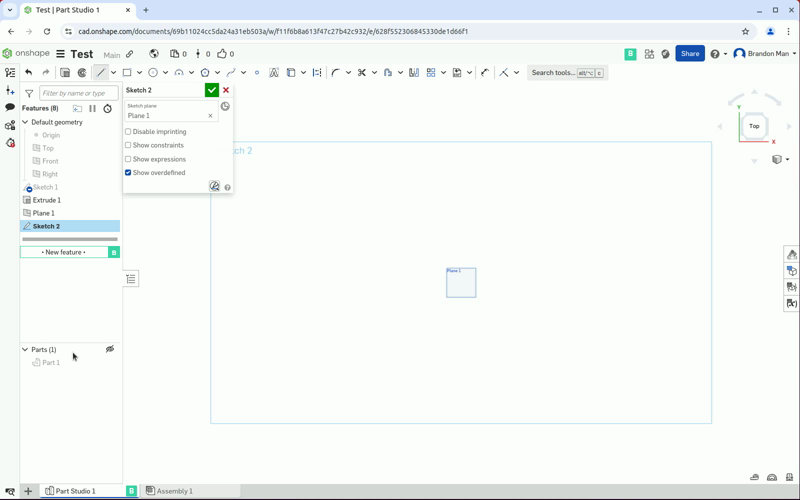
key_down(shift)
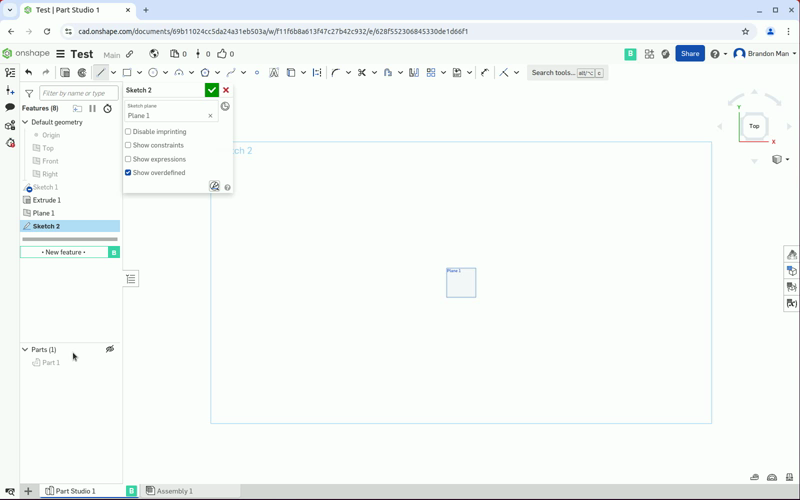
mouse_move(420, 282)
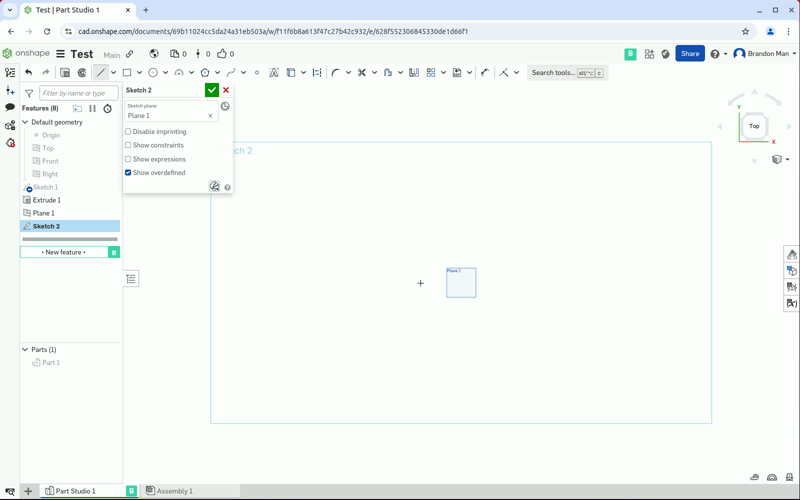
click(420, 282)
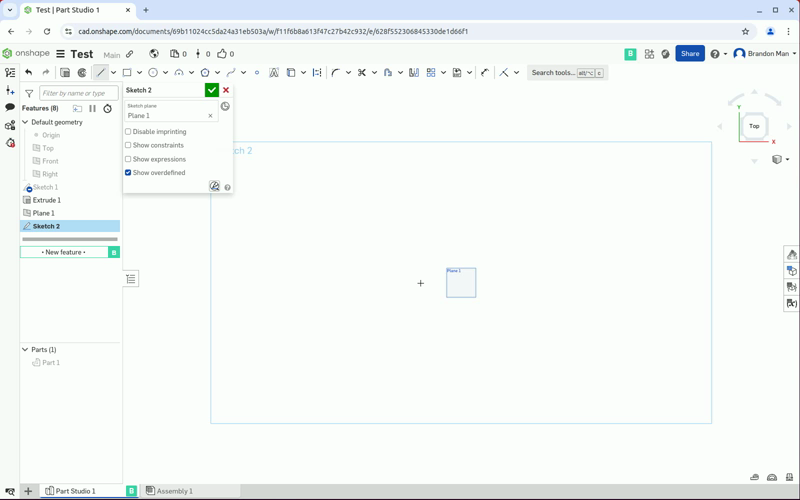
key_up(shift)
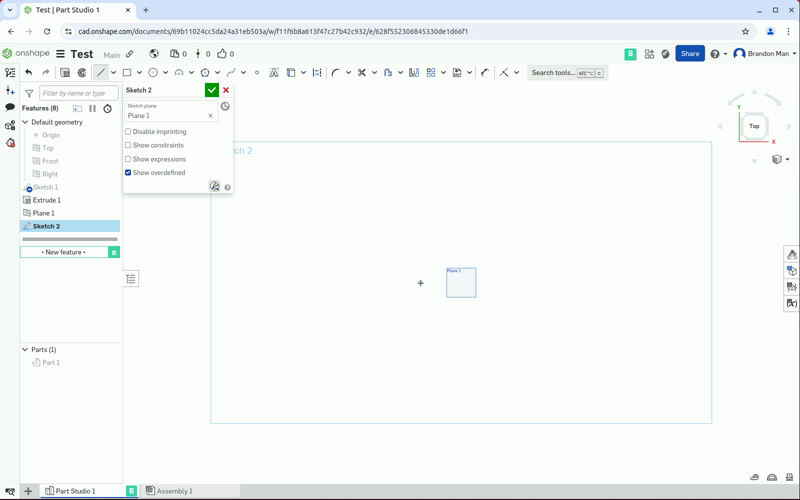
key_down(shift)
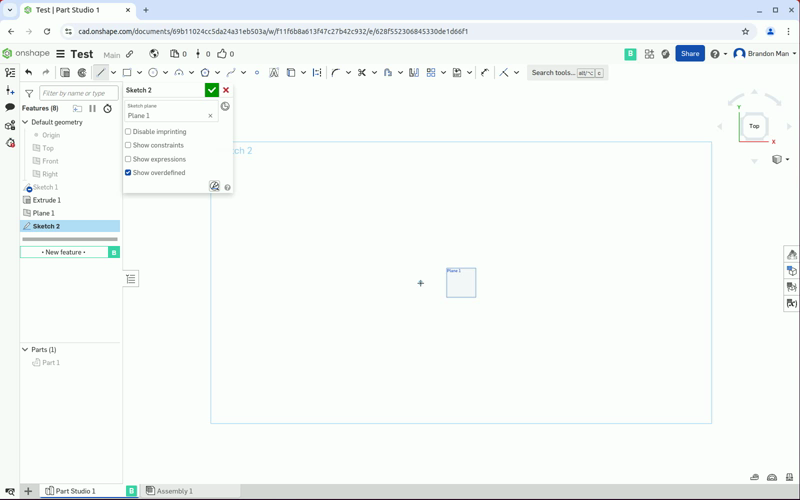
mouse_move(450, 282)
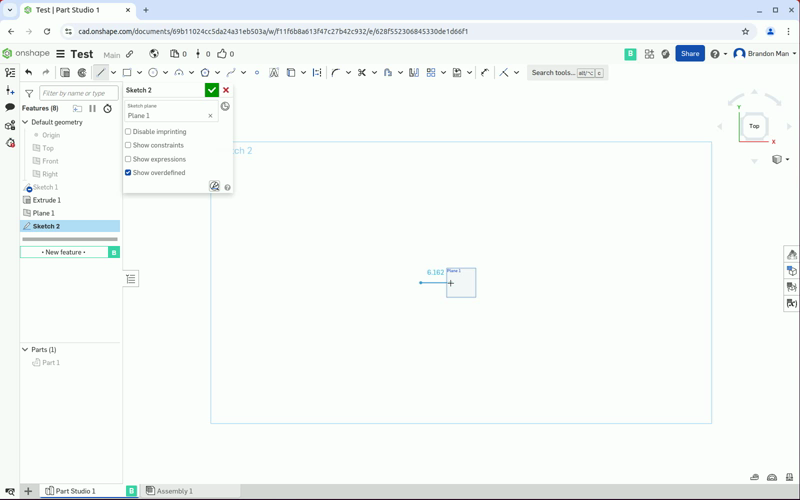
mouse_move(440, 317)
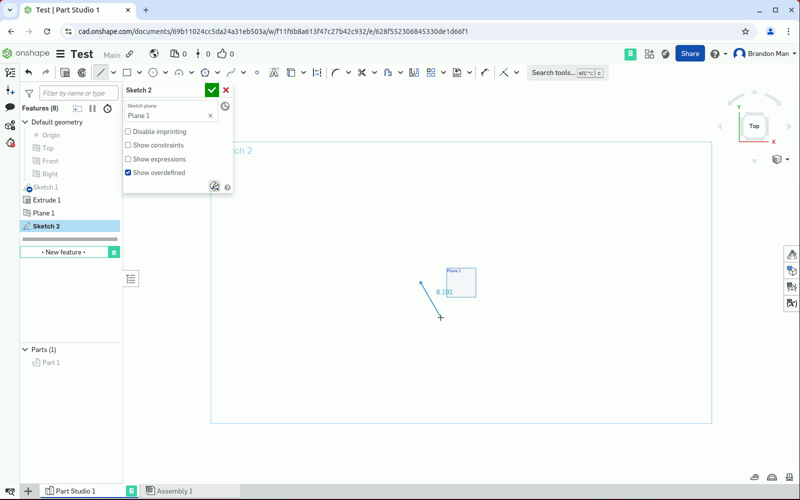
click(440, 317)
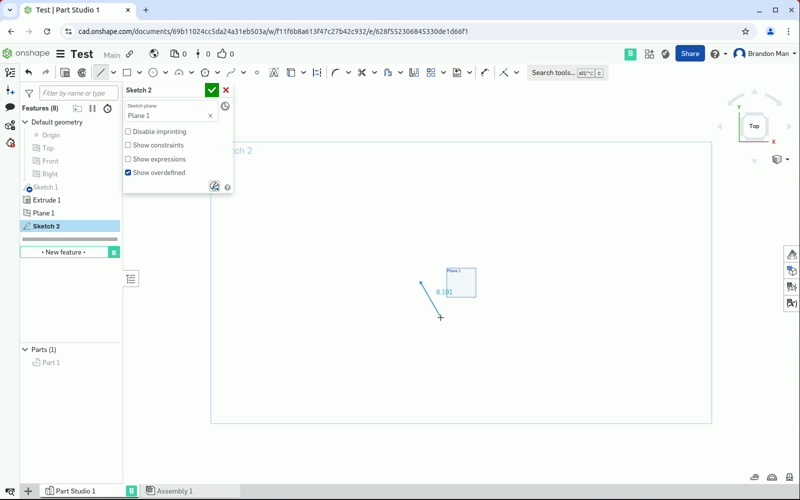
key_up(shift)
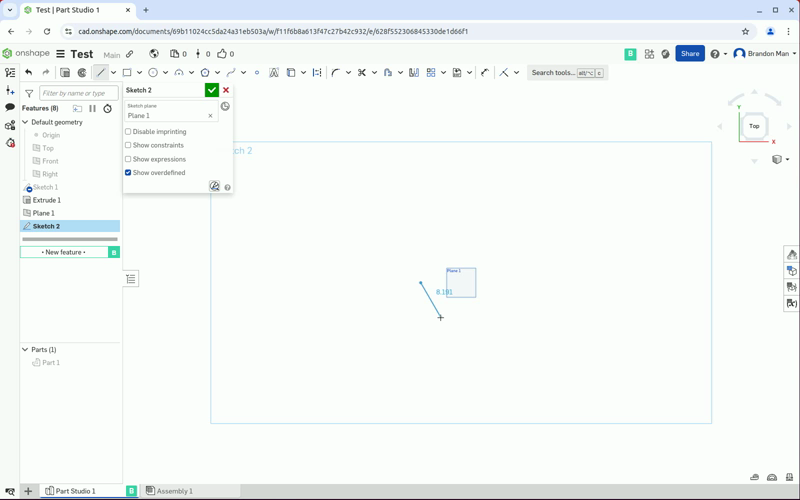
key_down(shift)
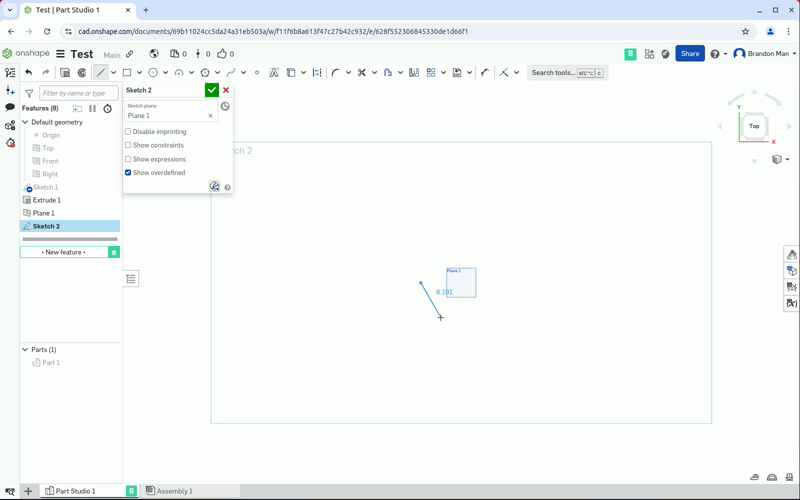
mouse_move(470, 317)
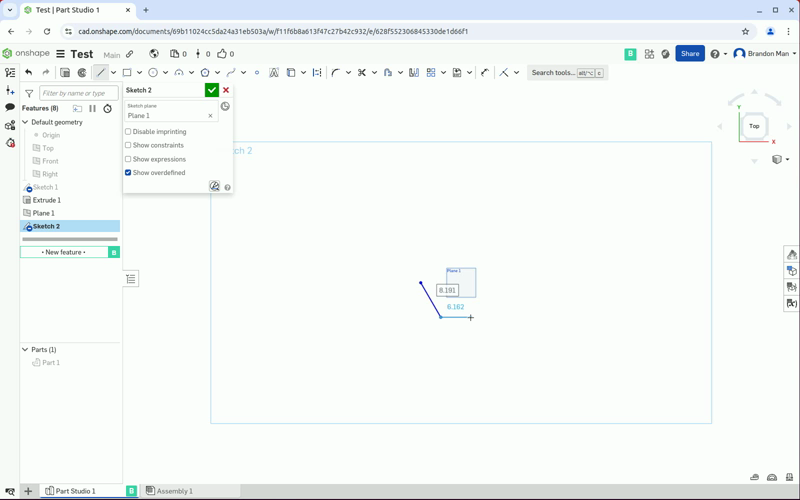
mouse_move(480, 317)
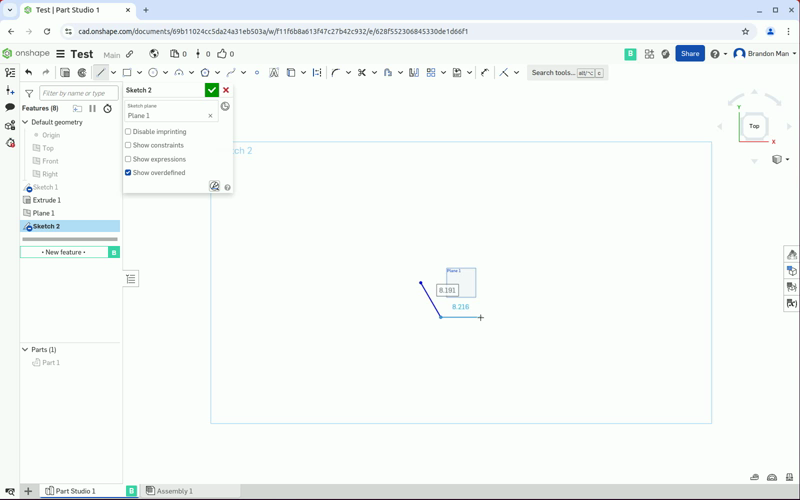
click(480, 317)
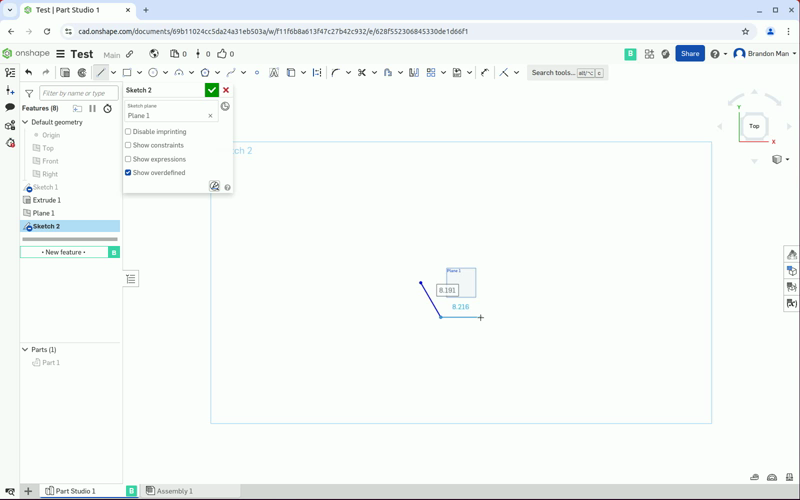
key_up(shift)
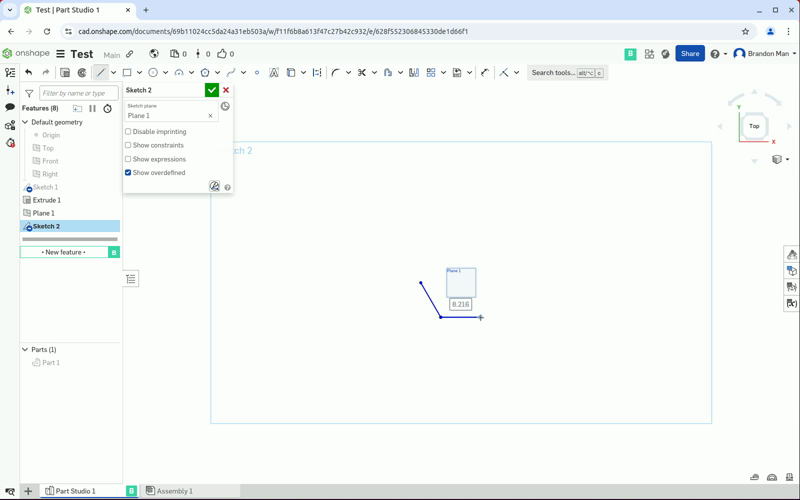
key_down(shift)
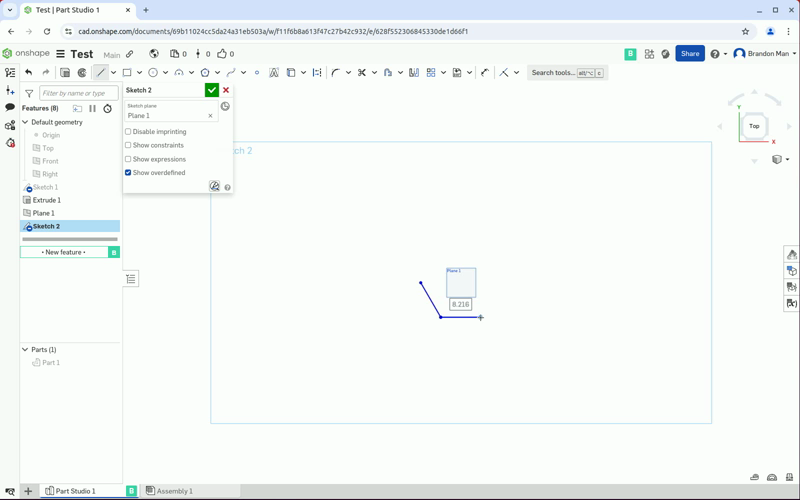
mouse_move(510, 317)
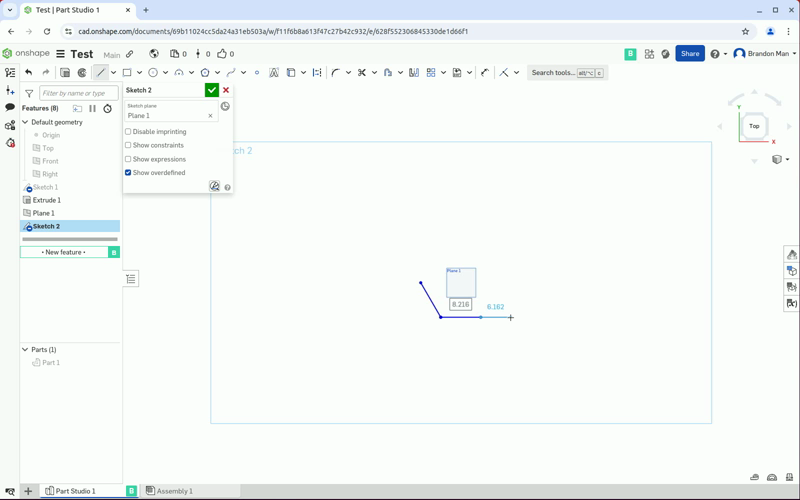
mouse_move(501, 282)
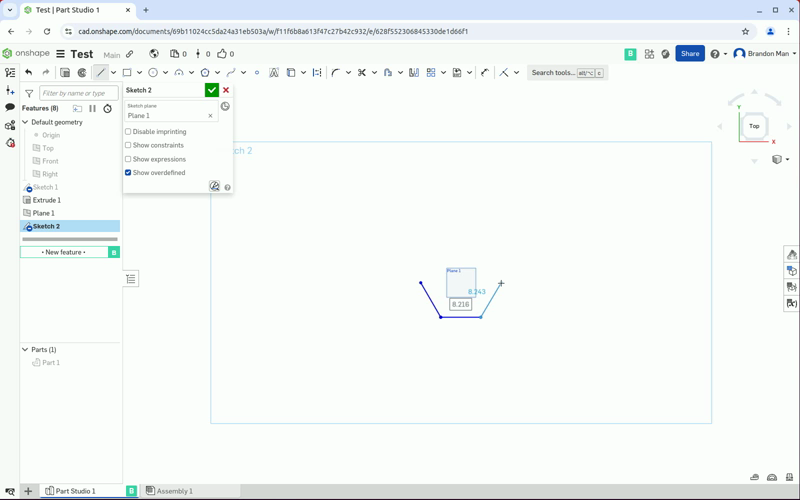
click(501, 282)
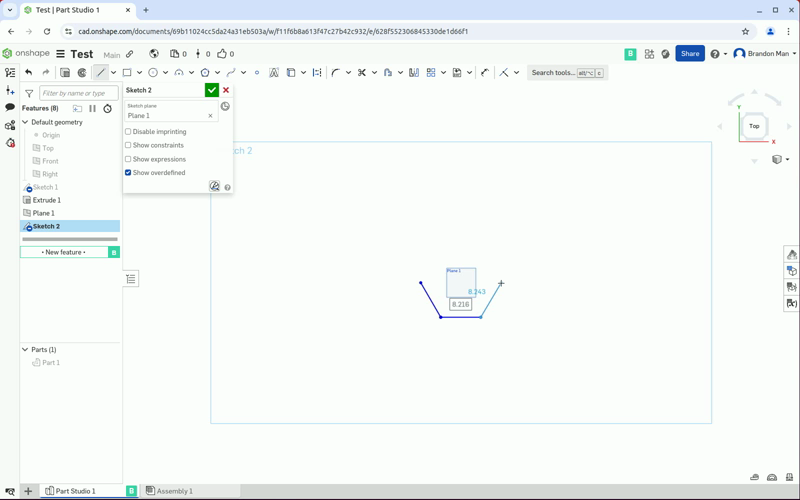
key_up(shift)
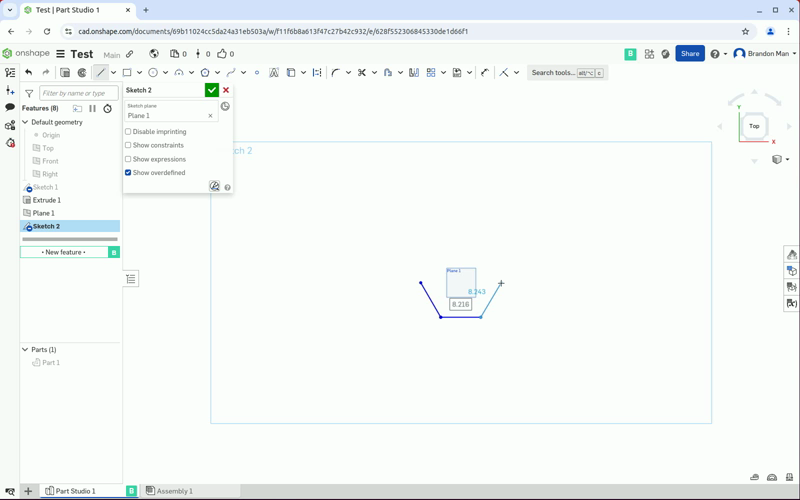
key_down(shift)
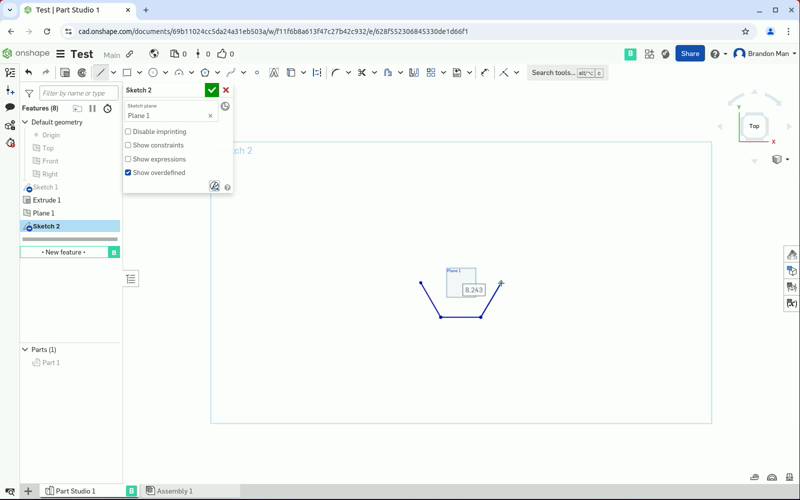
mouse_move(531, 282)
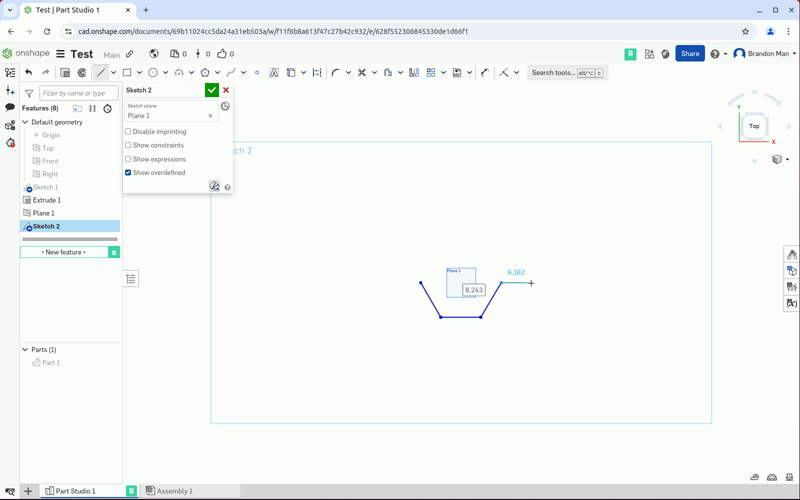
mouse_move(480, 248)
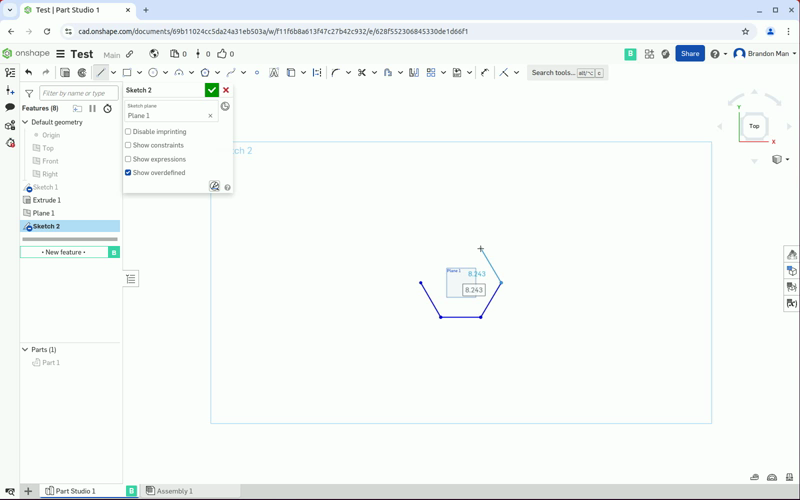
click(480, 248)
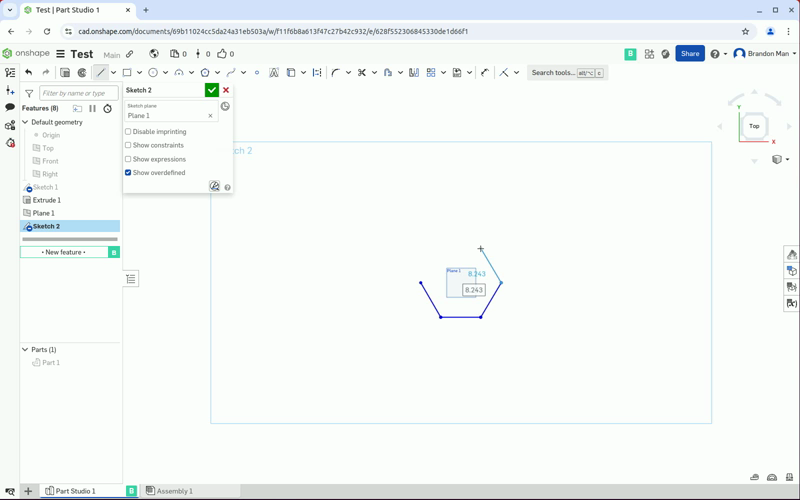
key_up(shift)
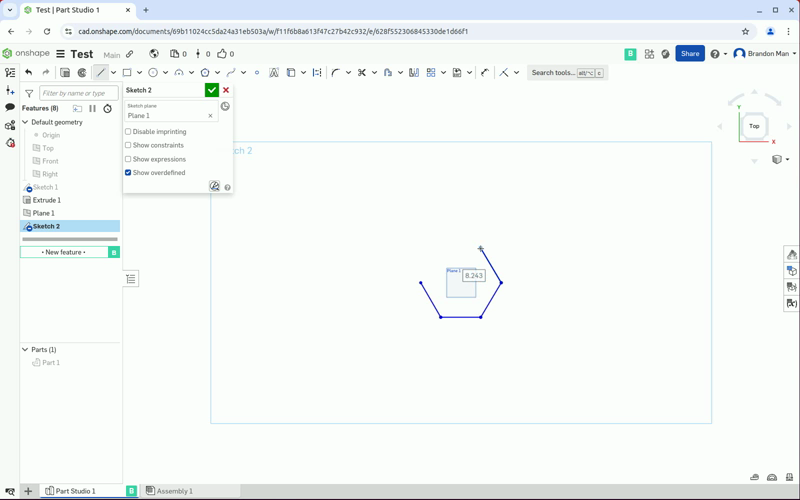
key_down(shift)
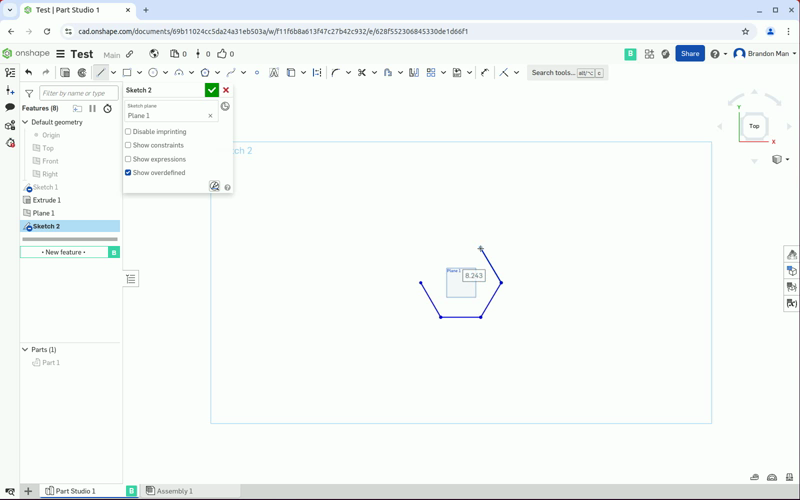
mouse_move(510, 248)
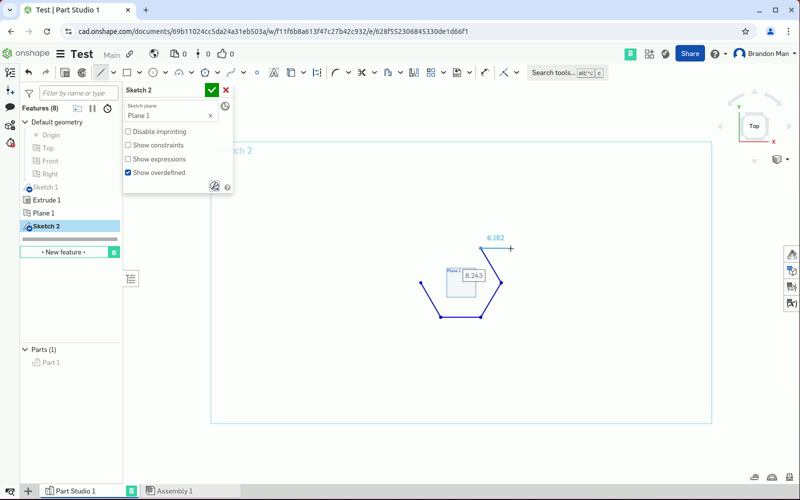
mouse_move(440, 248)
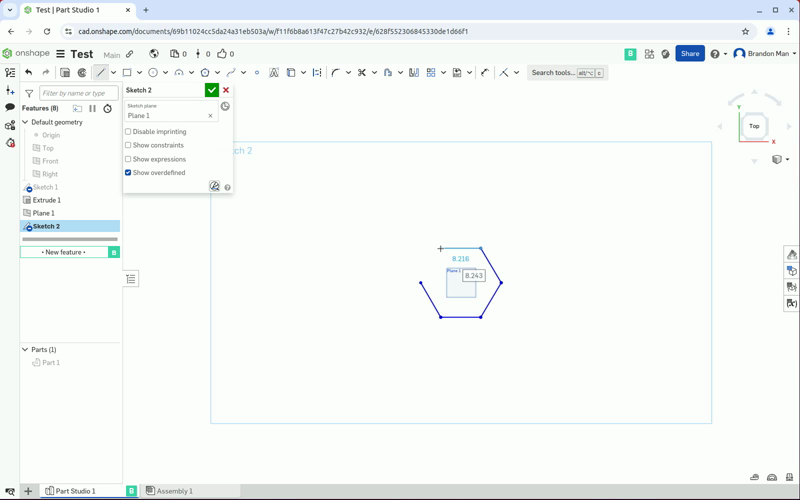
click(440, 248)
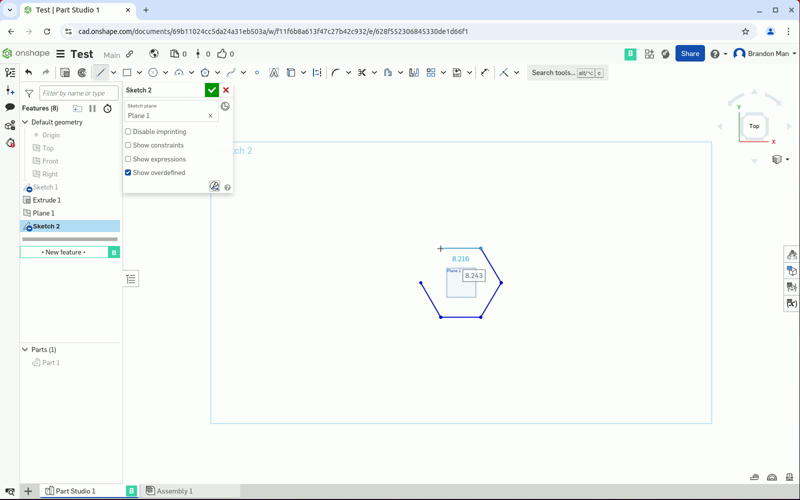
key_up(shift)
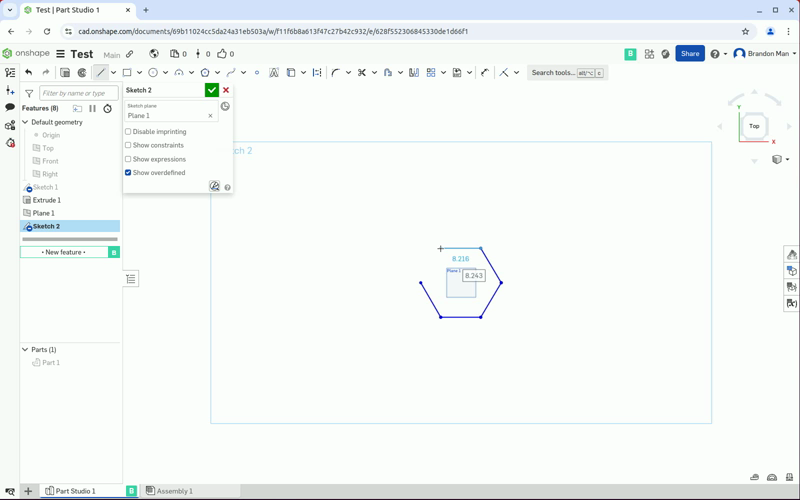
mouse_move(470, 248)
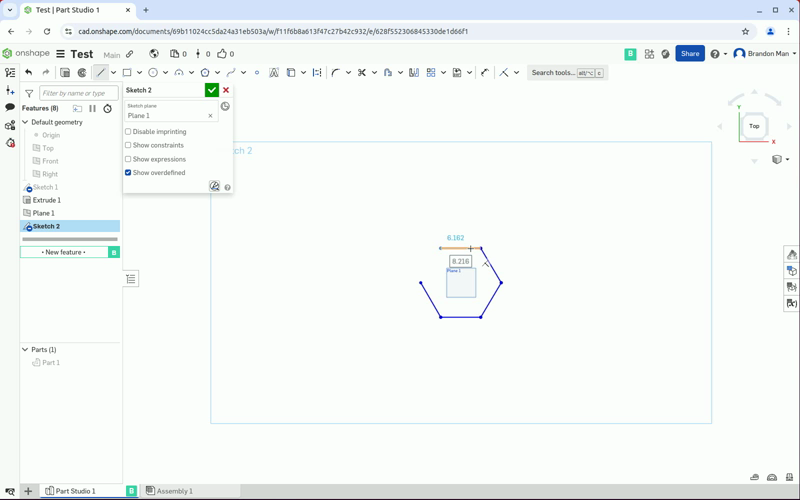
key_down(shift)
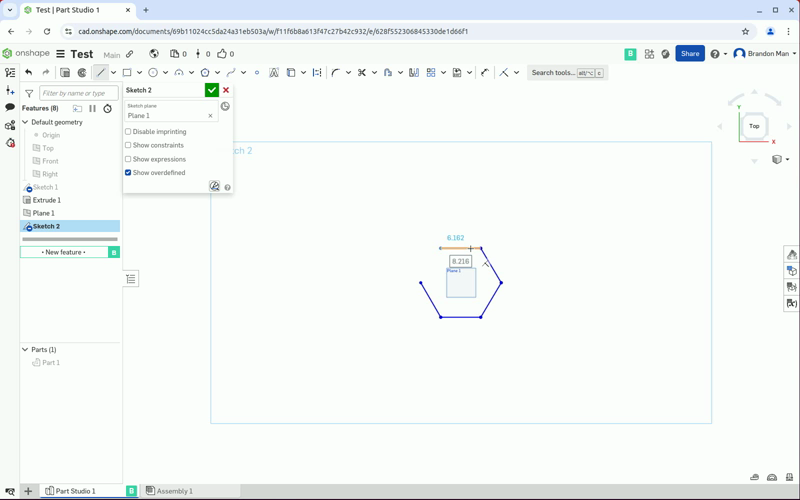
mouse_move(420, 282)
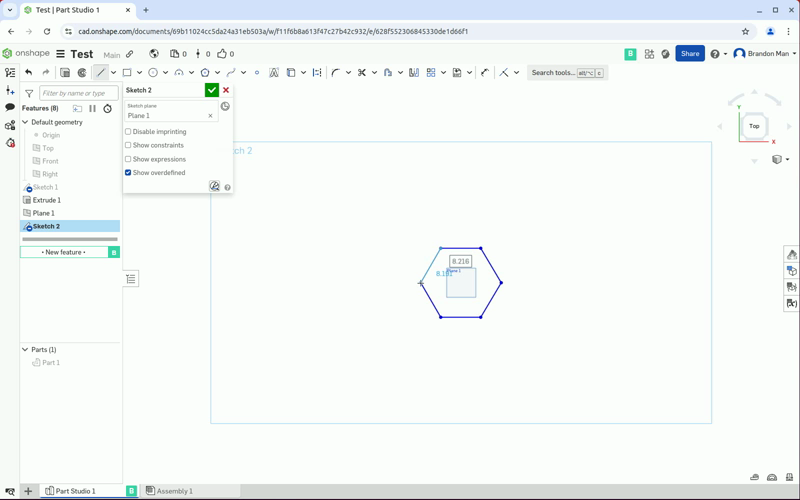
key_up(shift)
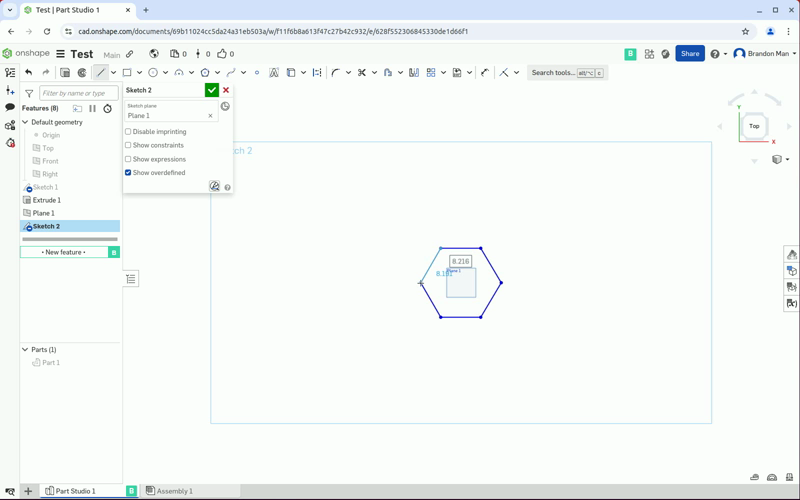
click(420, 282)
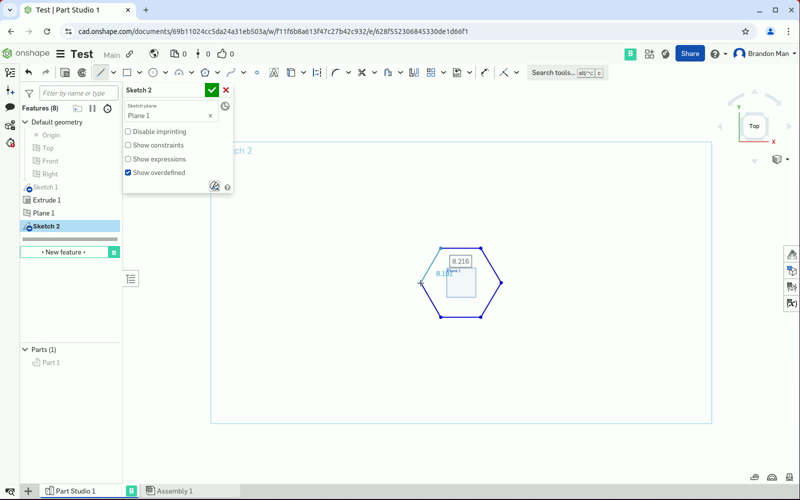
key(esc)
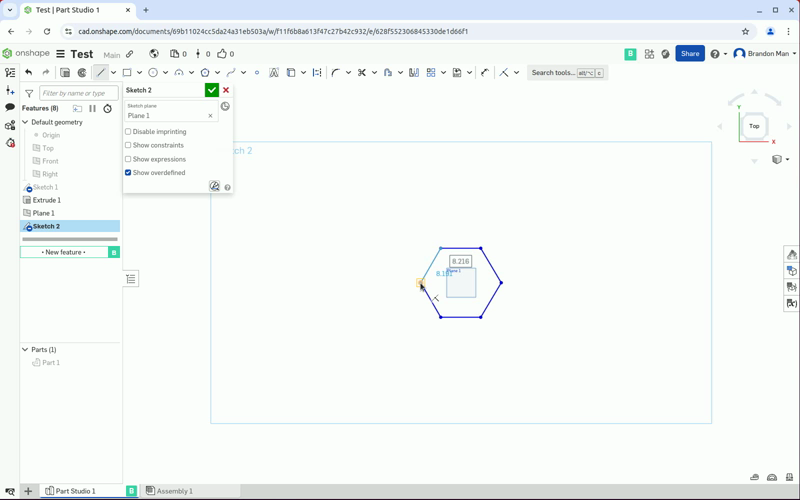
mouse_move(477, 267)
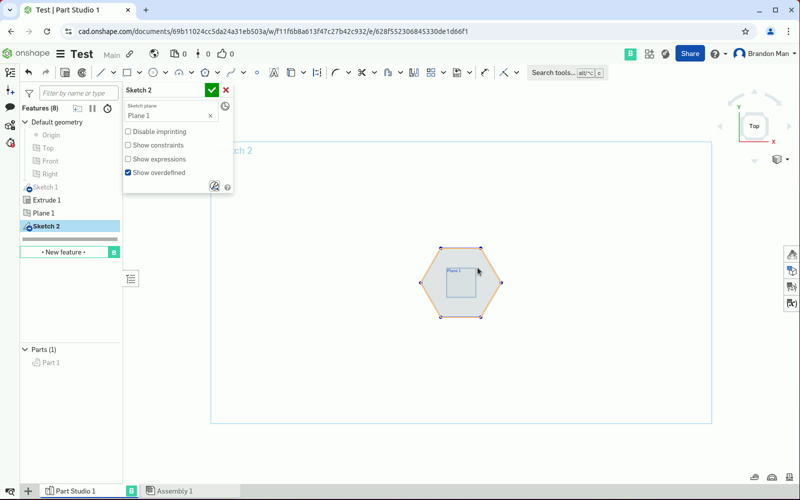
click(477, 267)
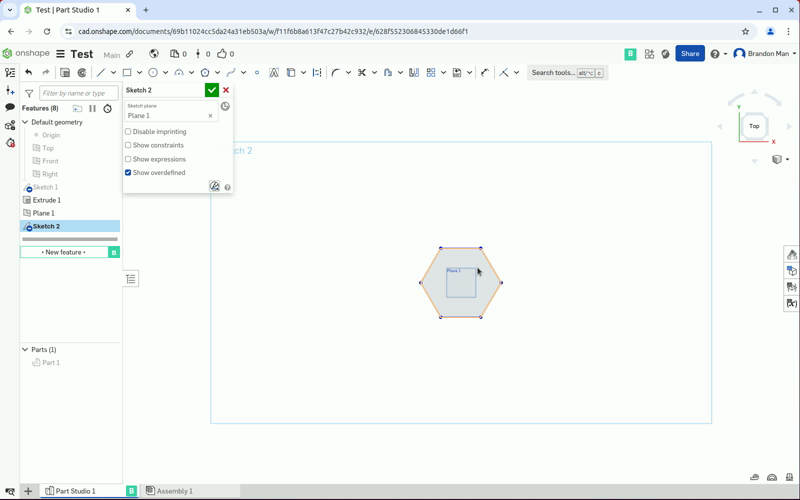
mouse_move(73, 352)
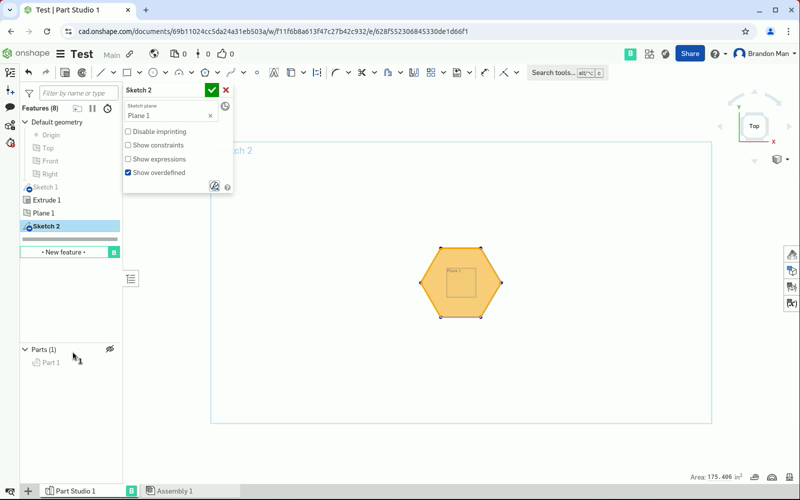
key(shift+y)
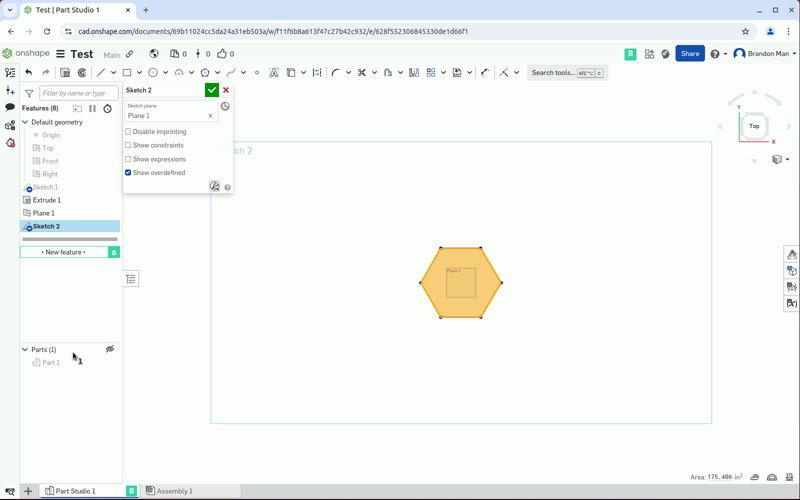
key(shift+e)
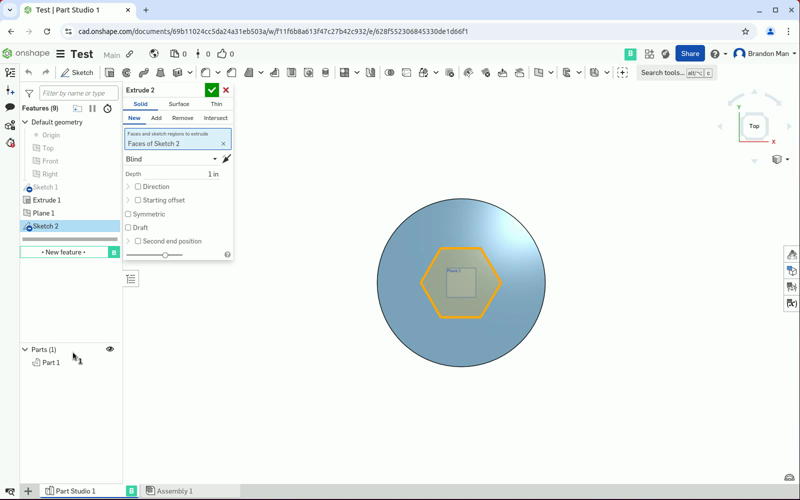
mouse_move(143, 106)
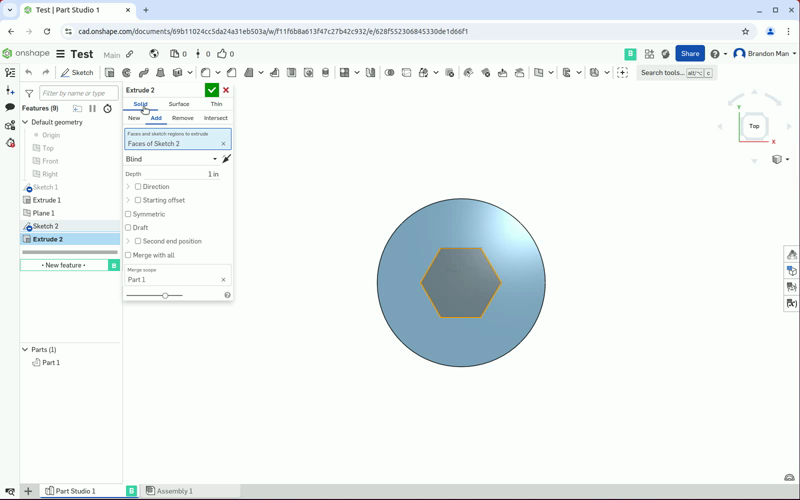
click(143, 106)
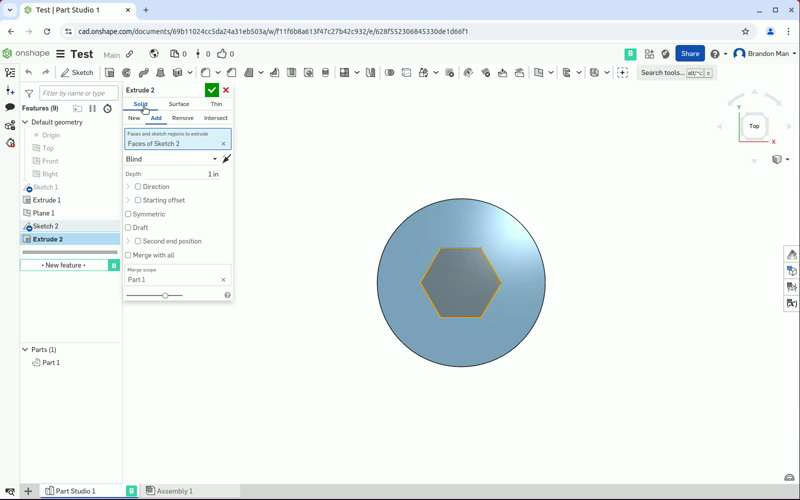
mouse_move(186, 120)
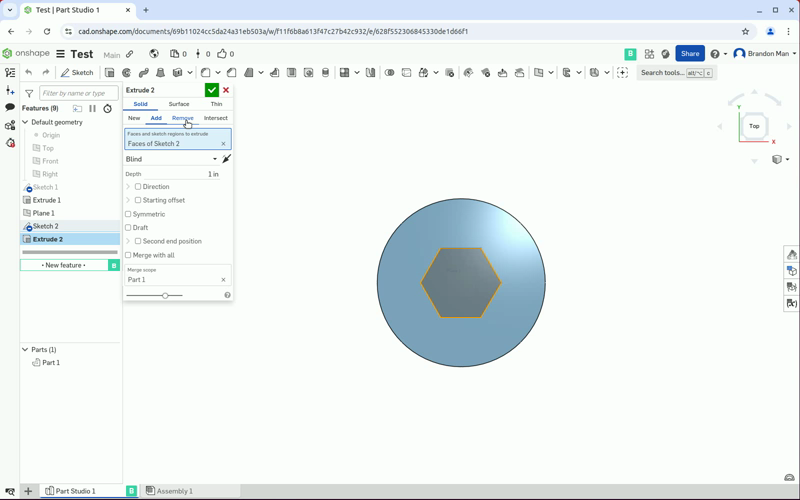
click(186, 120)
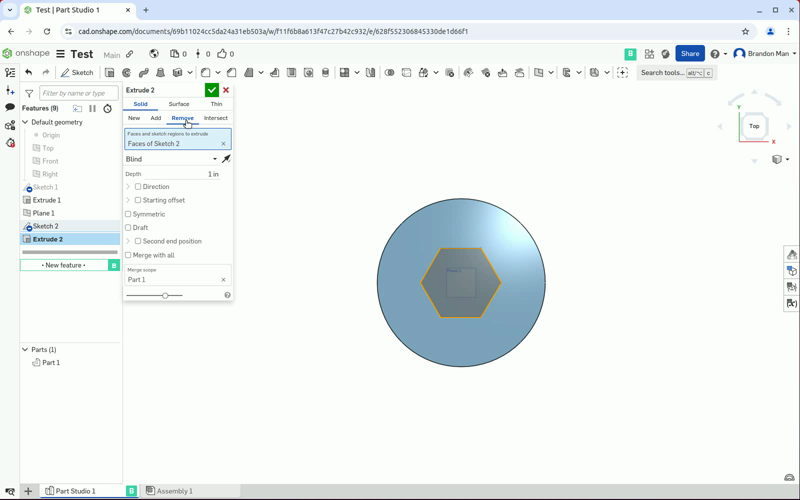
key(tab, 4)
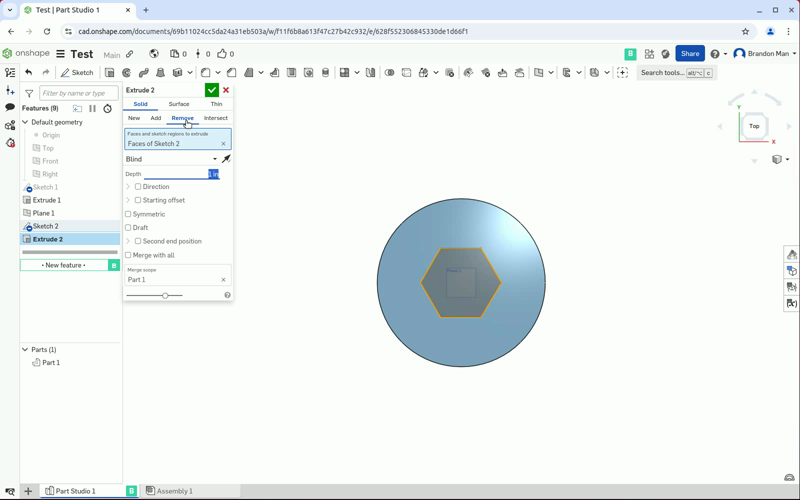
text(8.666)
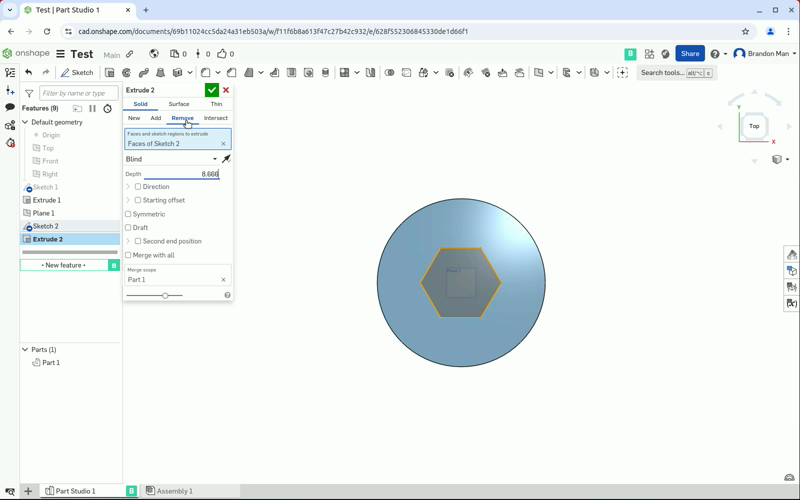
key(tab, 6)
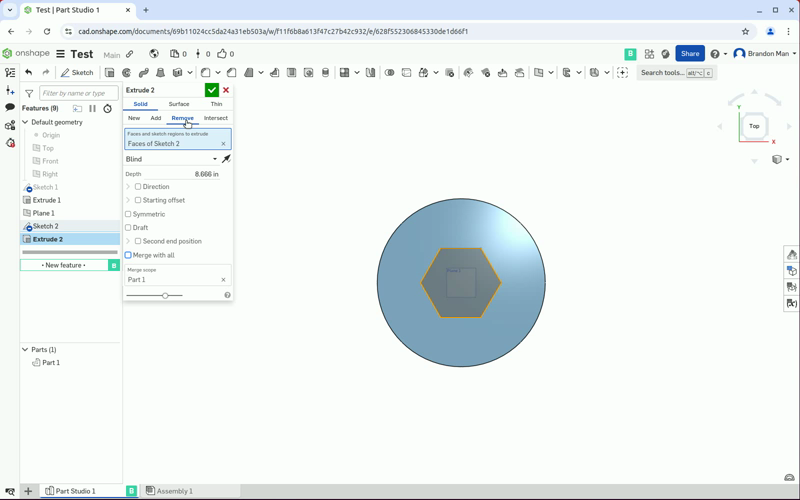
key(space)
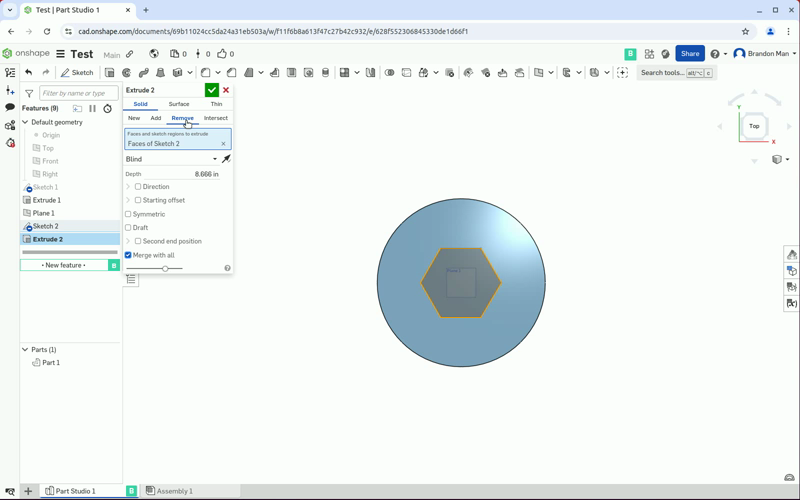
key(enter)
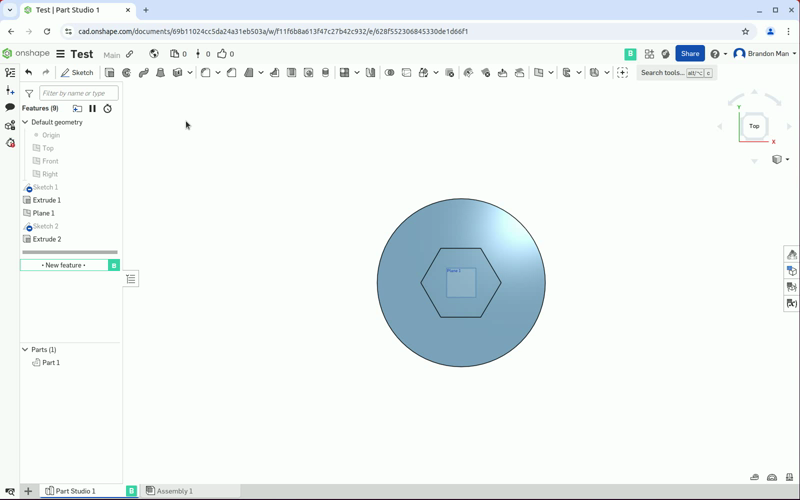
key(shift+h)
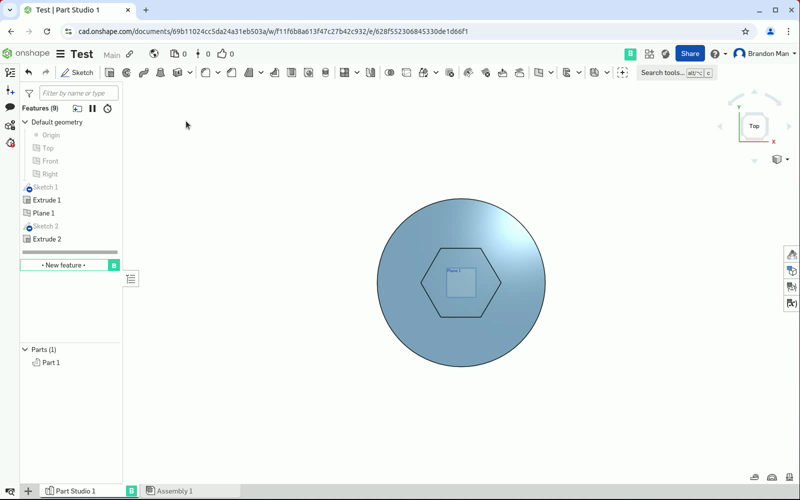
key(shift+h)
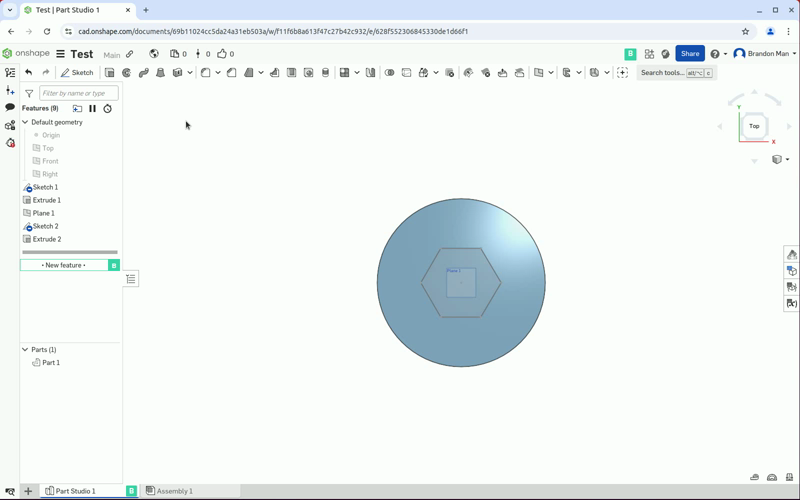
key(shift+7)
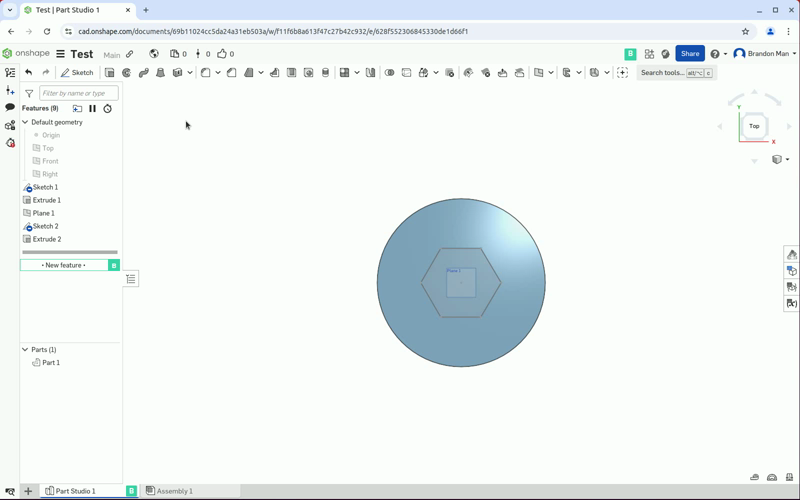
key(up, 3)
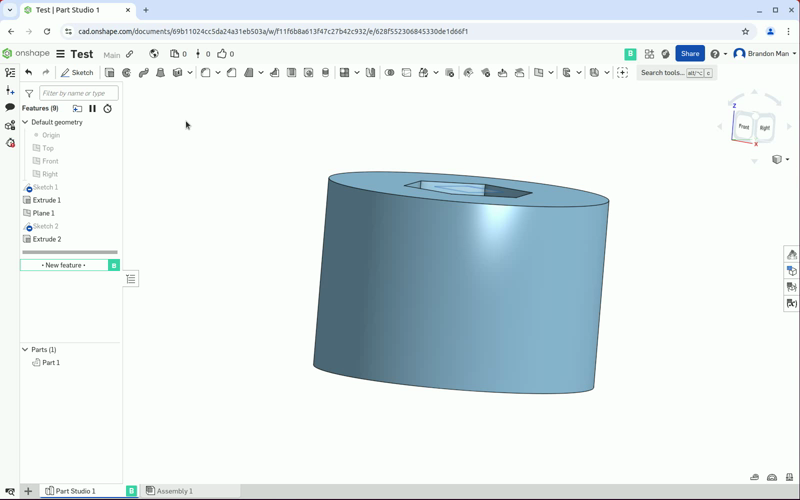
key(left, 3)
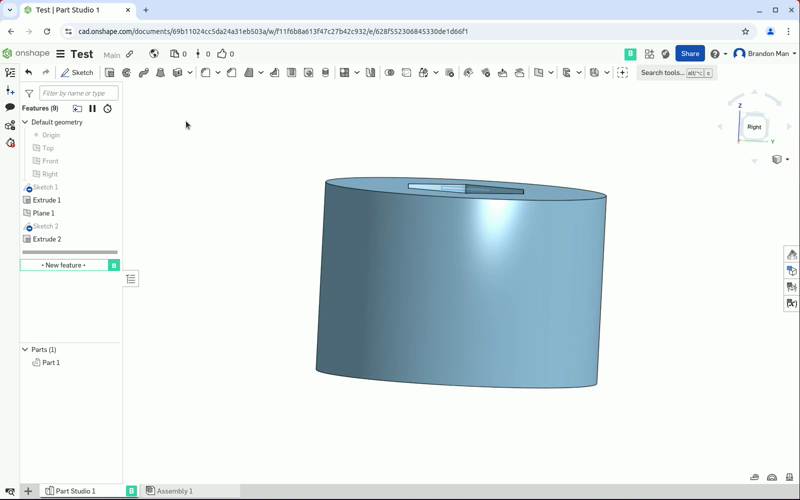
key(right, 3)
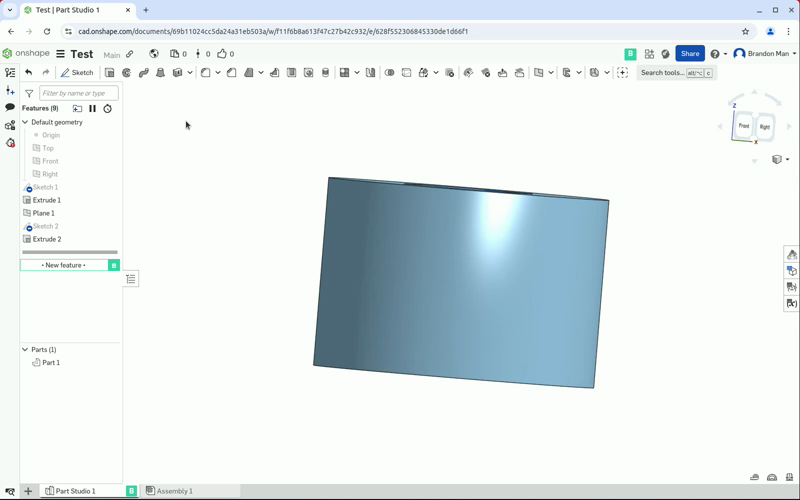
key(down, 3)
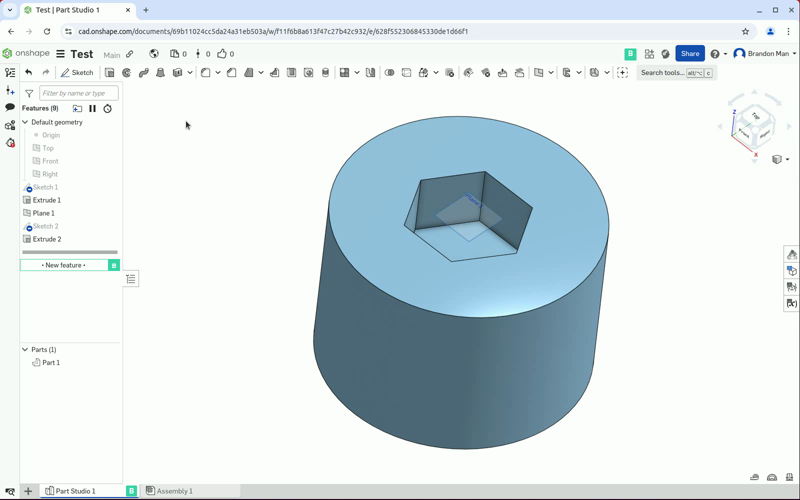
mouse_move(73, 189)
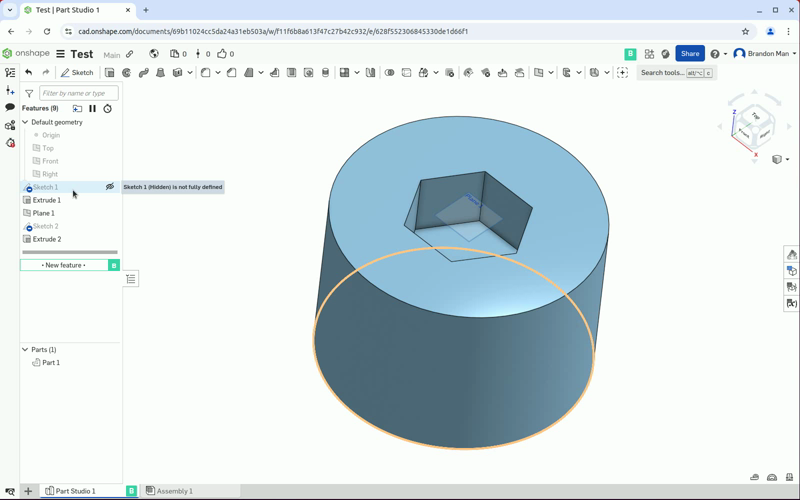
click(73, 189)